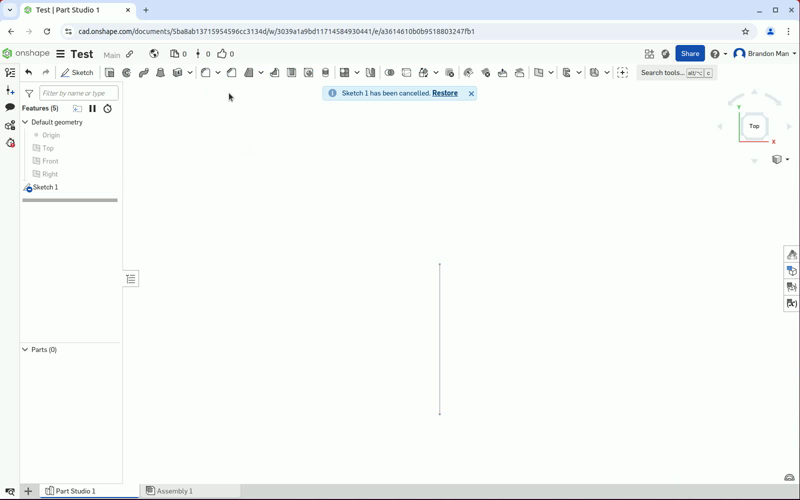
key(shift+h)
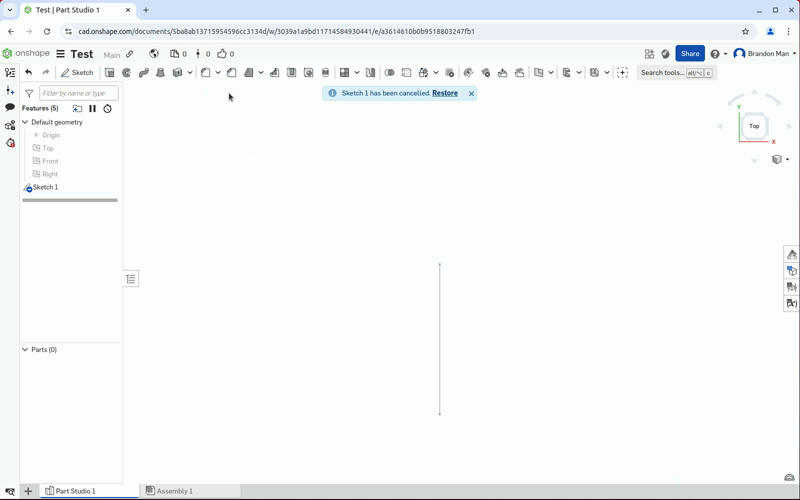
key(shift+s)
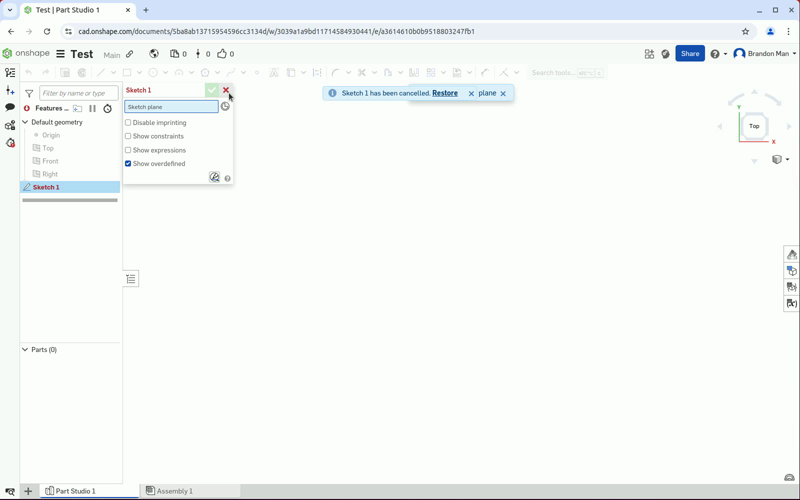
mouse_move(73, 150)
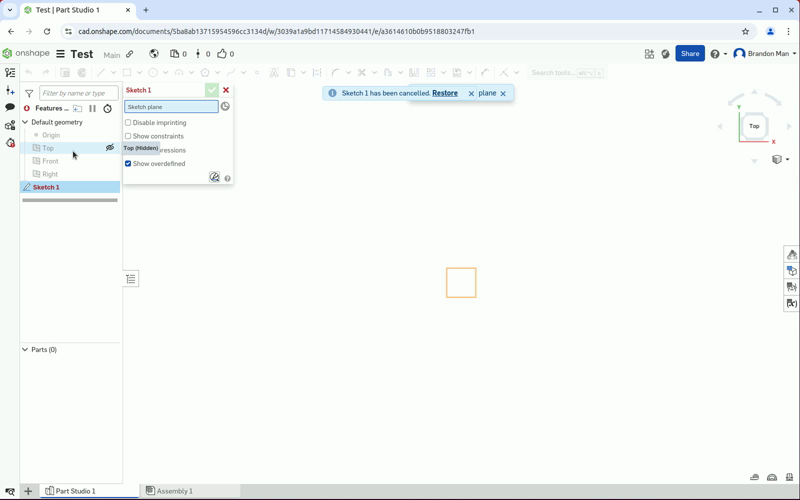
click(73, 150)
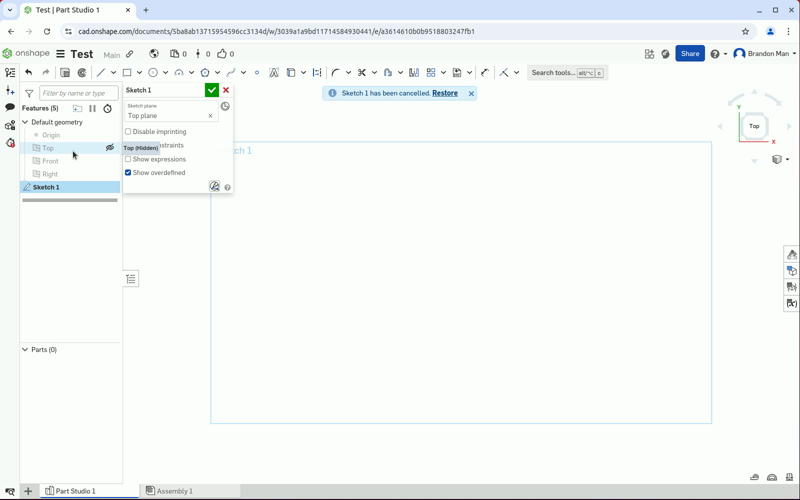
mouse_move(73, 352)
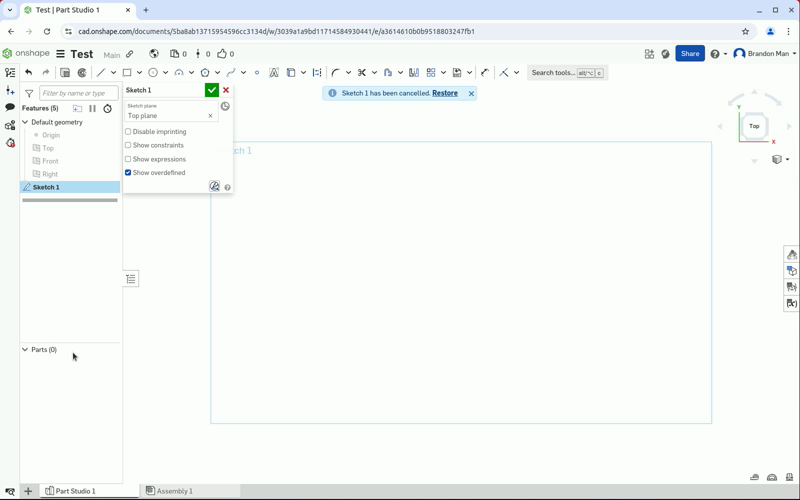
key(y)
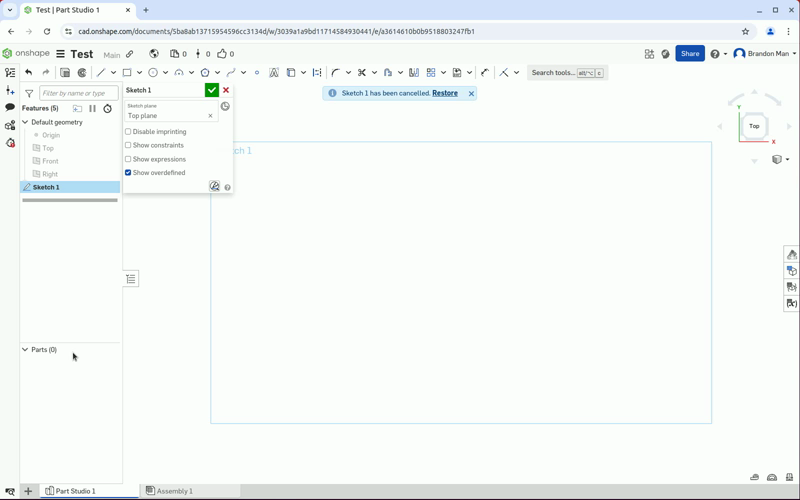
key(l)
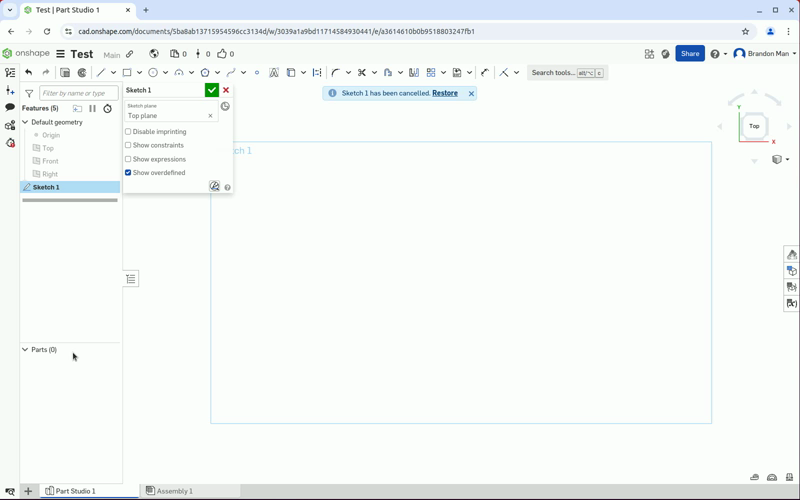
key_down(shift)
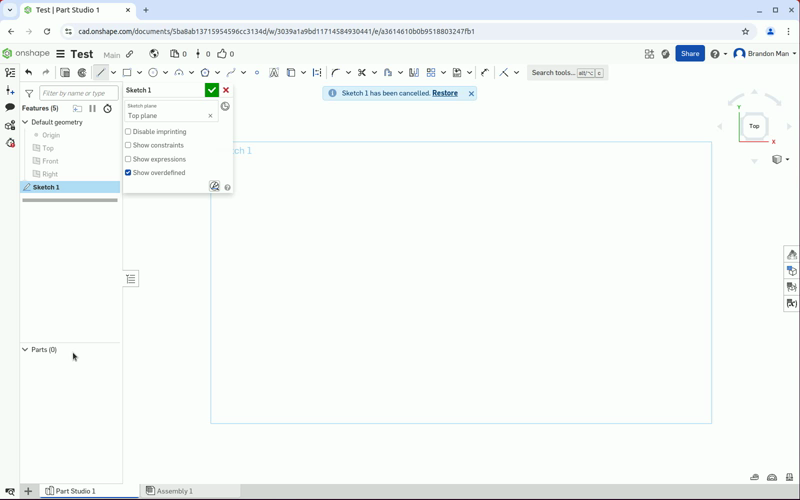
mouse_move(348, 345)
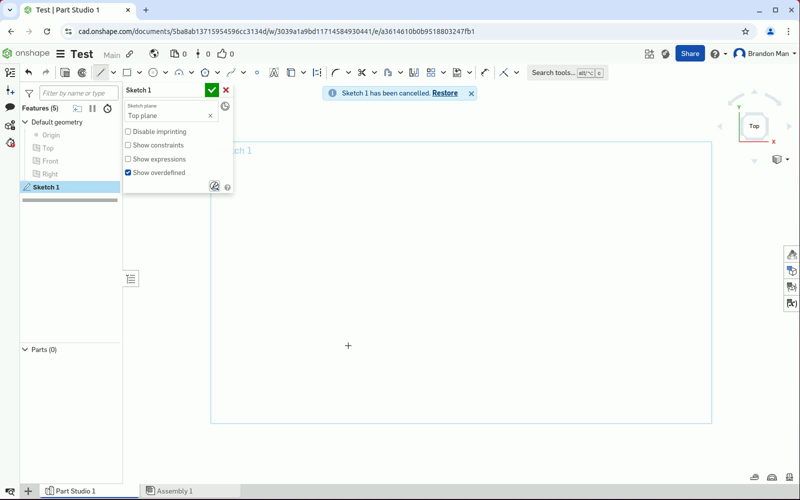
click(348, 345)
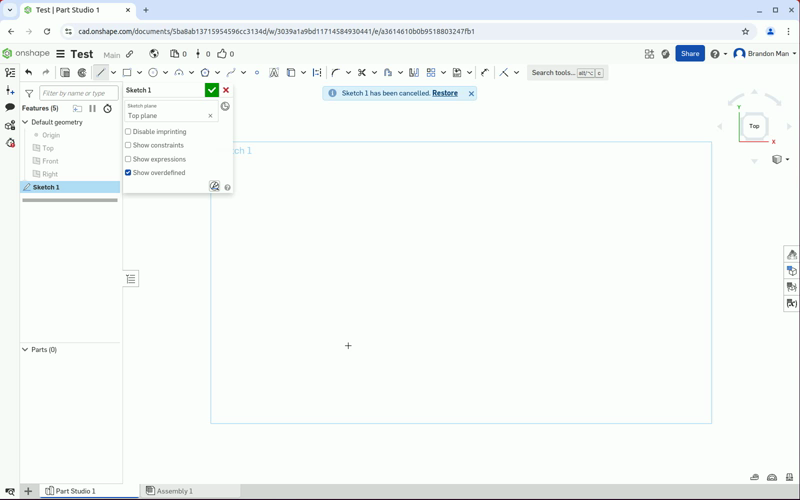
key_up(shift)
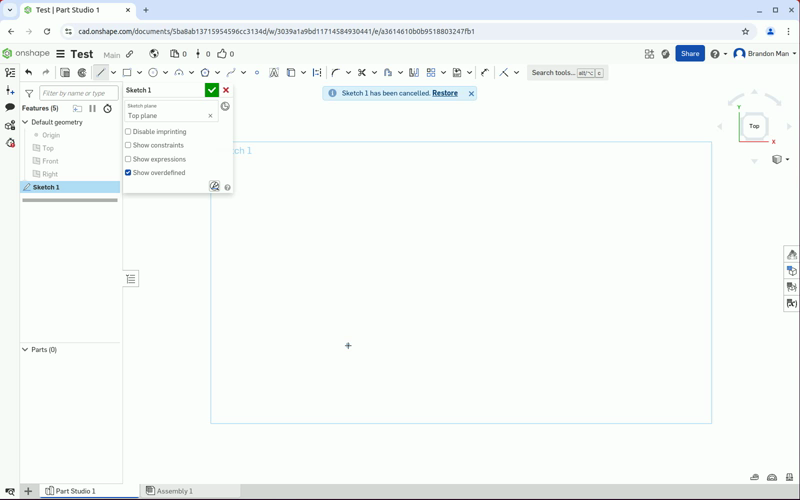
key_down(shift)
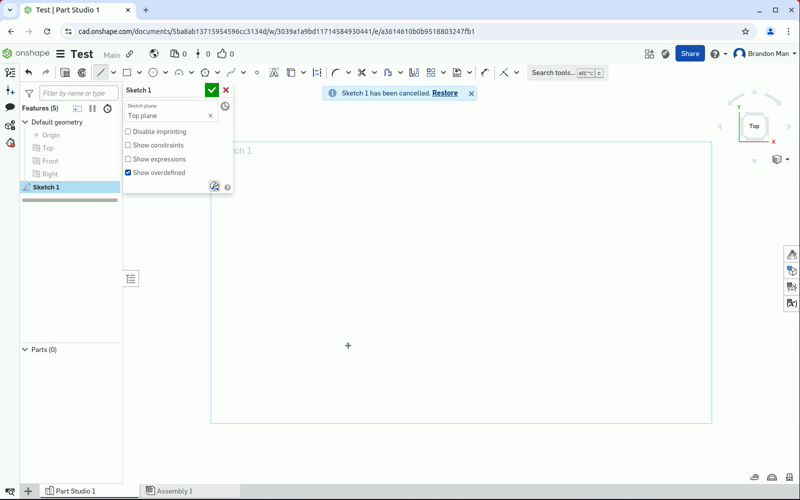
mouse_move(489, 345)
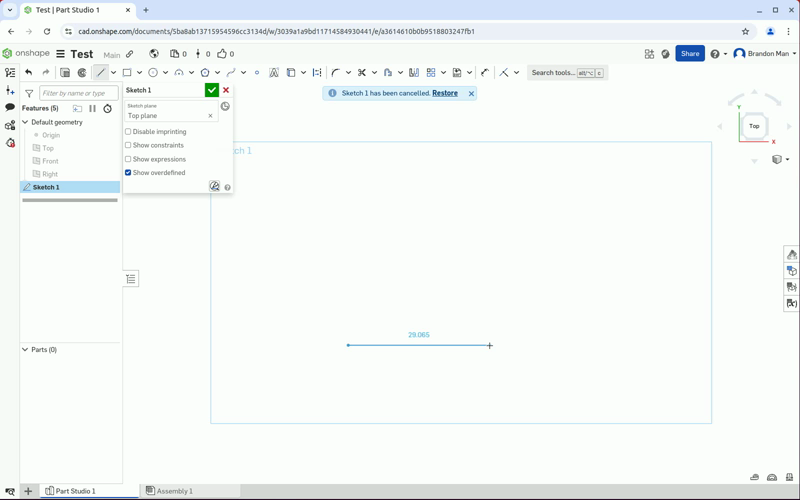
click(489, 345)
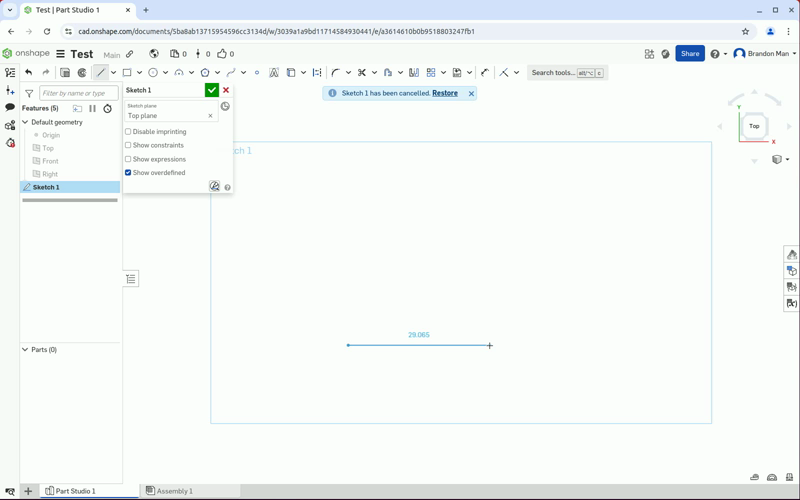
key_up(shift)
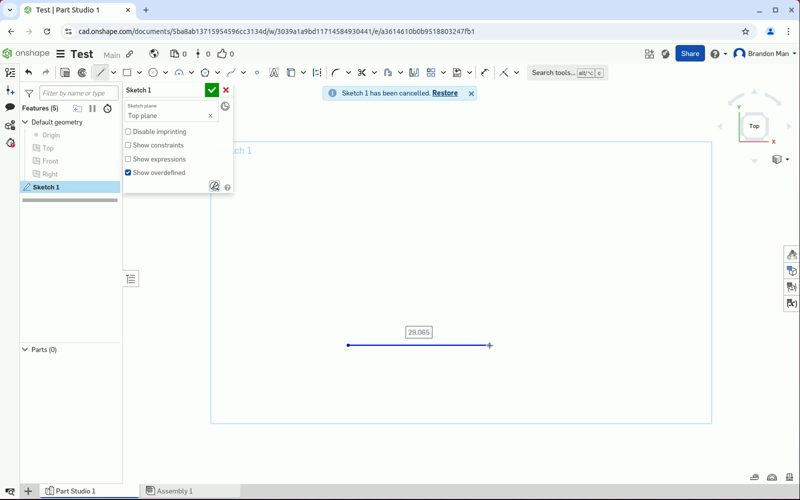
key_down(shift)
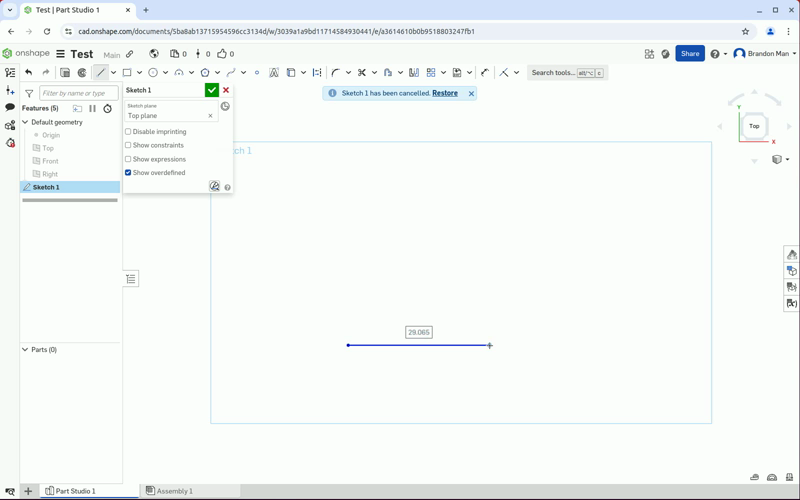
mouse_move(519, 345)
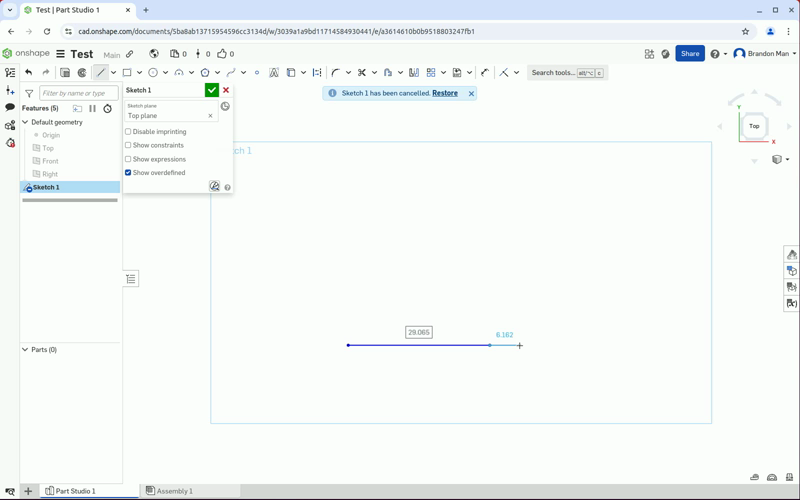
mouse_move(489, 295)
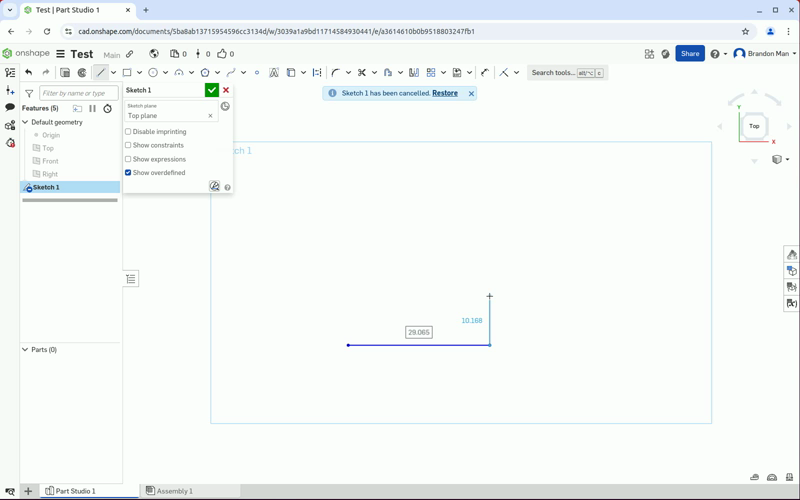
click(489, 295)
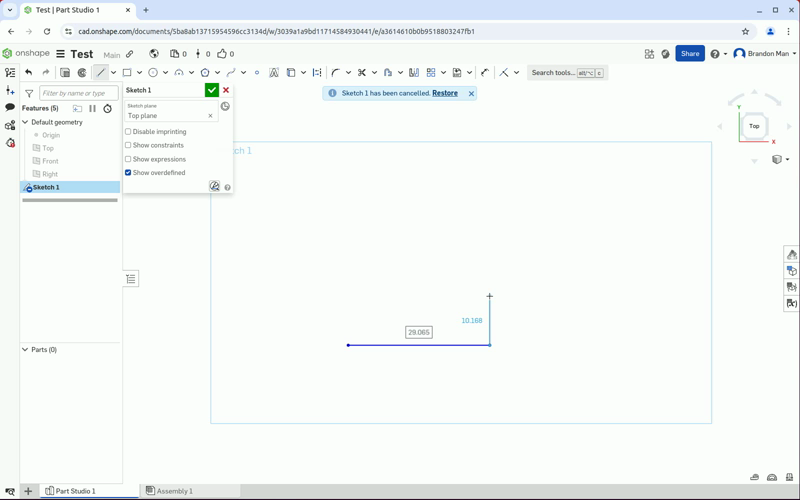
key_up(shift)
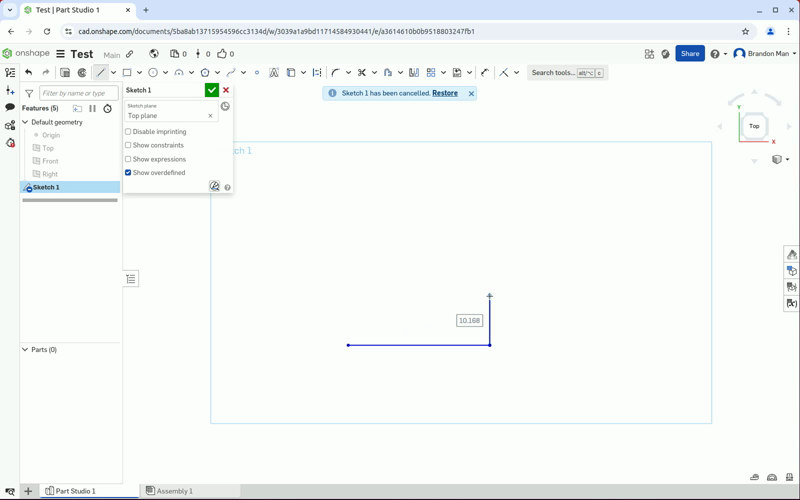
key_down(shift)
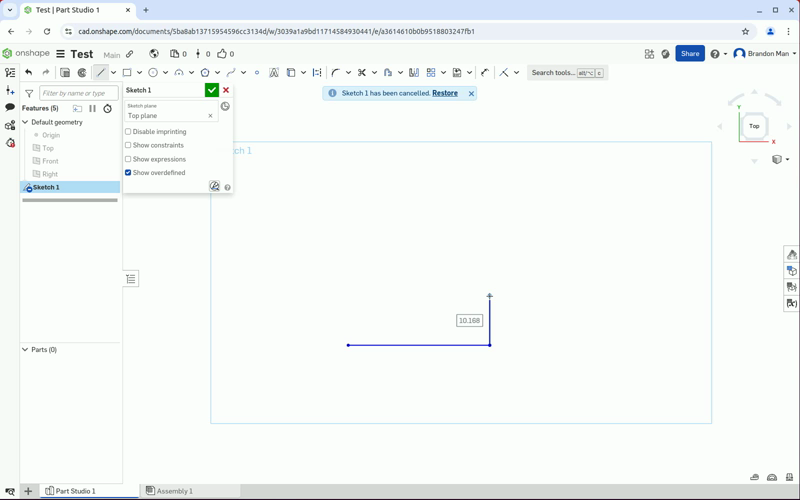
mouse_move(348, 295)
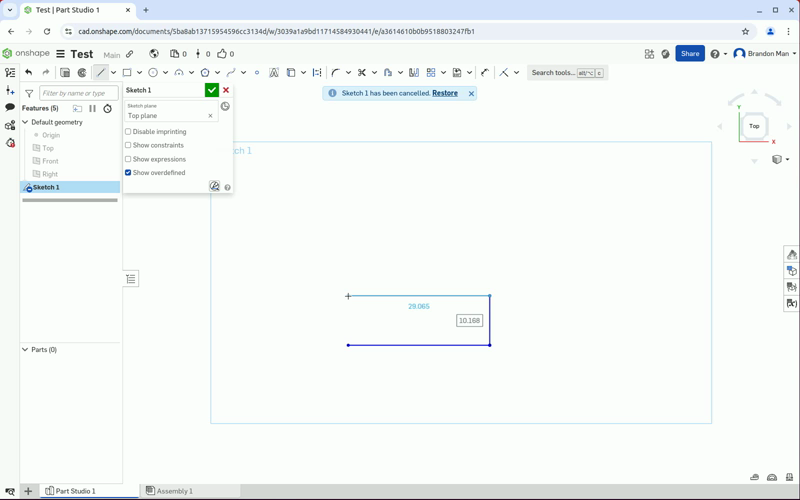
click(348, 295)
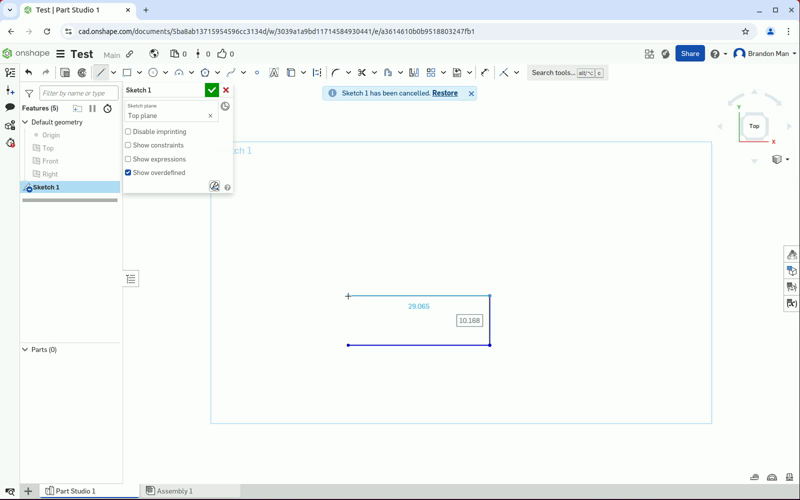
key_up(shift)
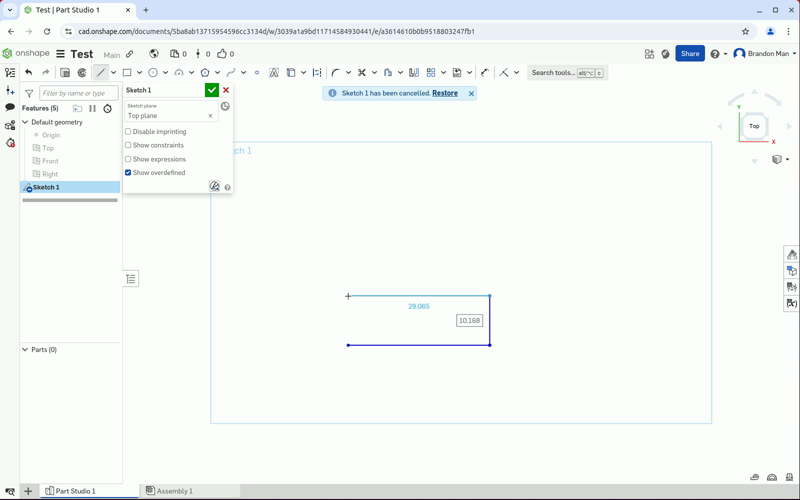
mouse_move(378, 295)
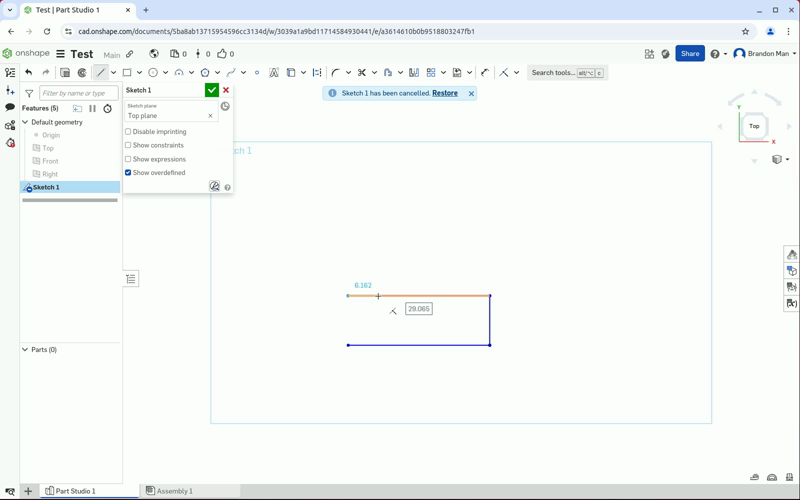
key_down(shift)
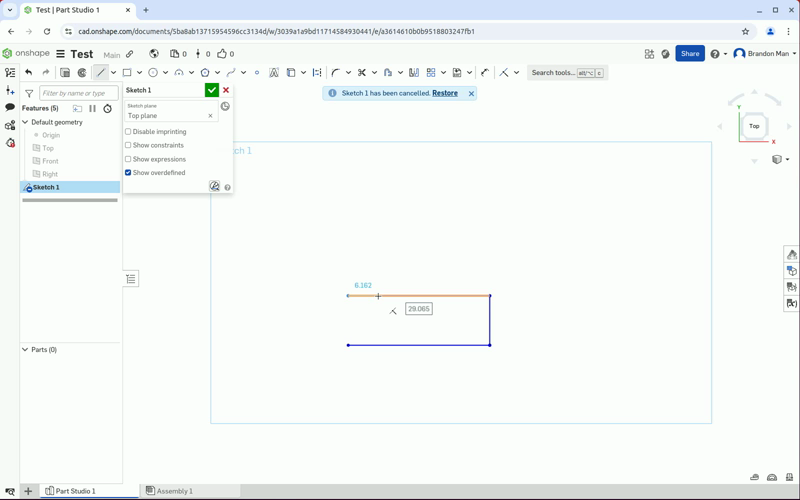
mouse_move(348, 345)
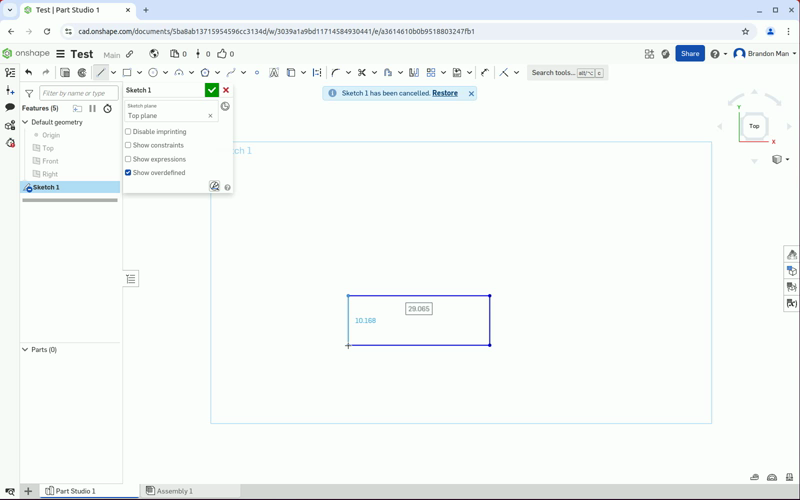
key_up(shift)
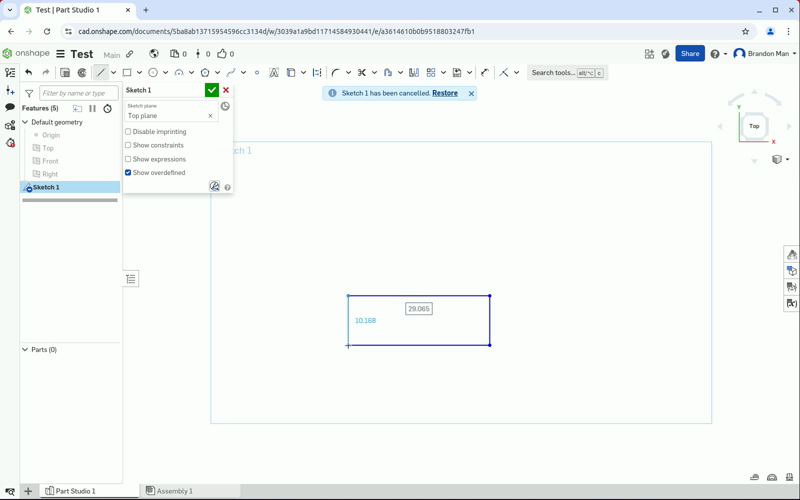
click(348, 345)
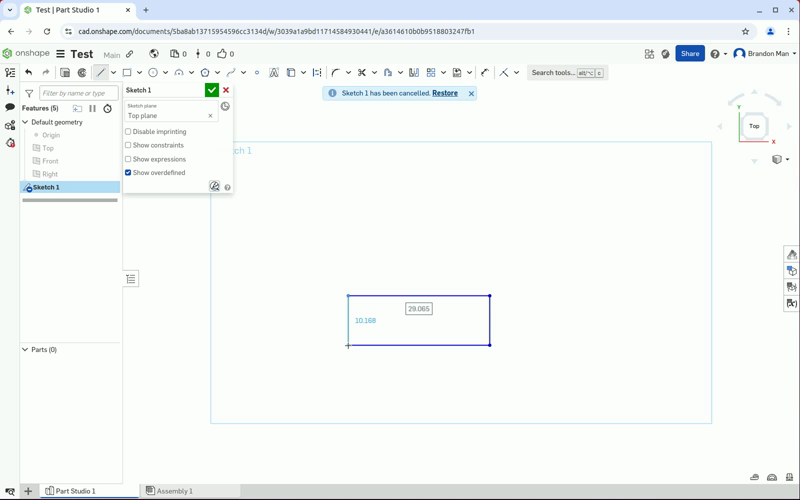
key(esc)
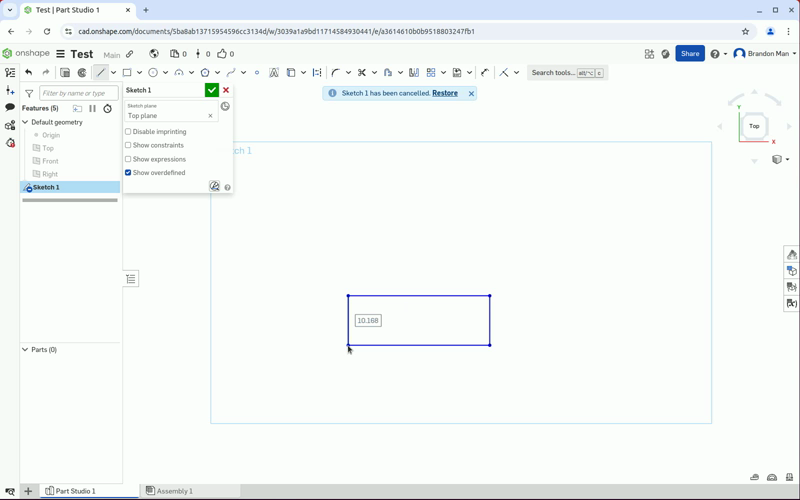
mouse_move(383, 335)
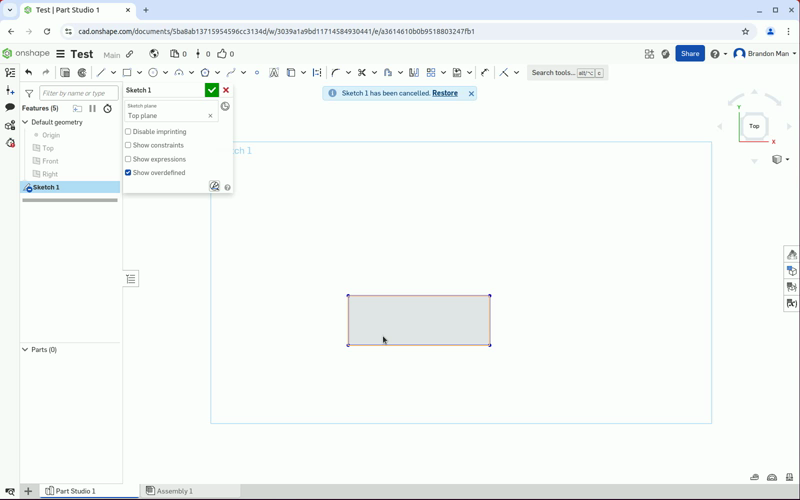
click(383, 335)
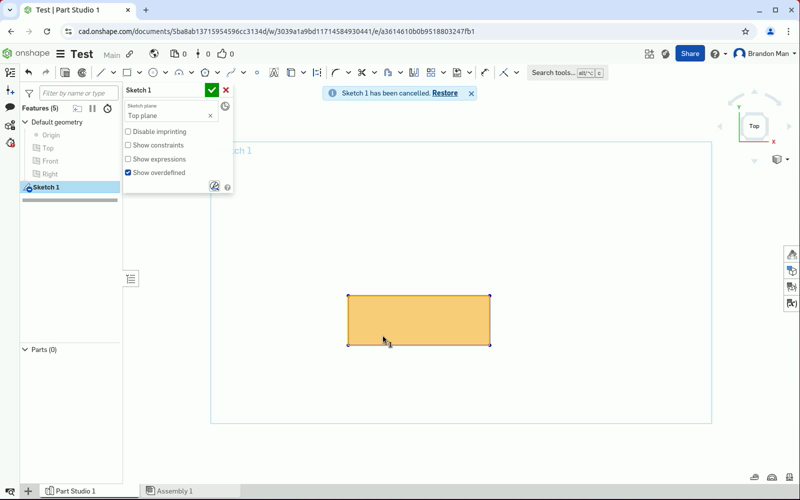
mouse_move(73, 352)
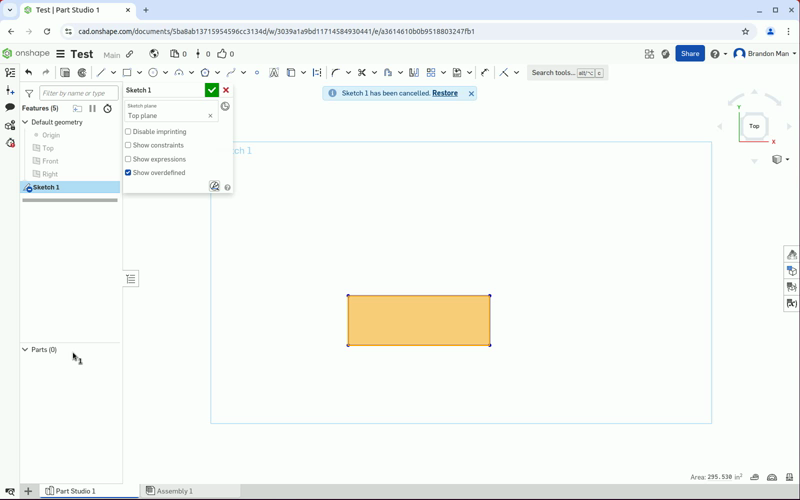
key(shift+y)
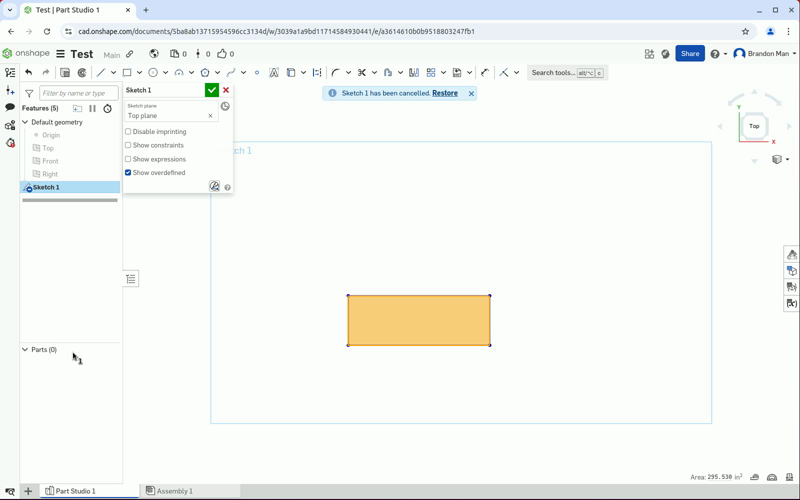
key(shift+e)
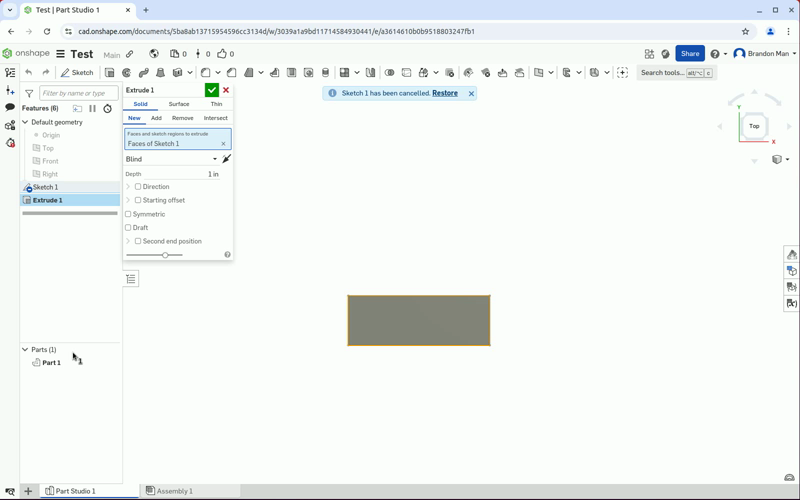
mouse_move(143, 106)
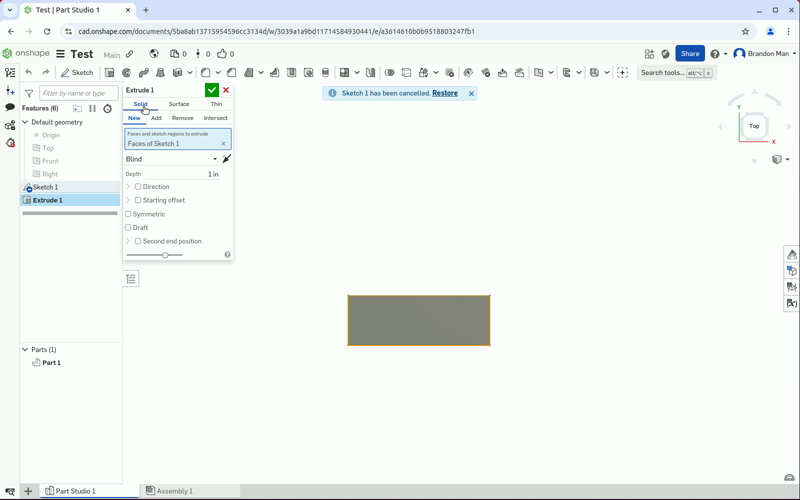
click(143, 106)
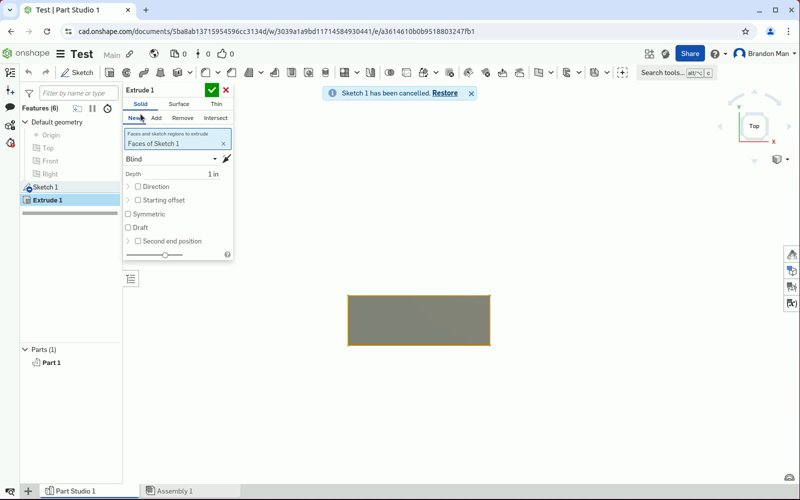
mouse_move(137, 120)
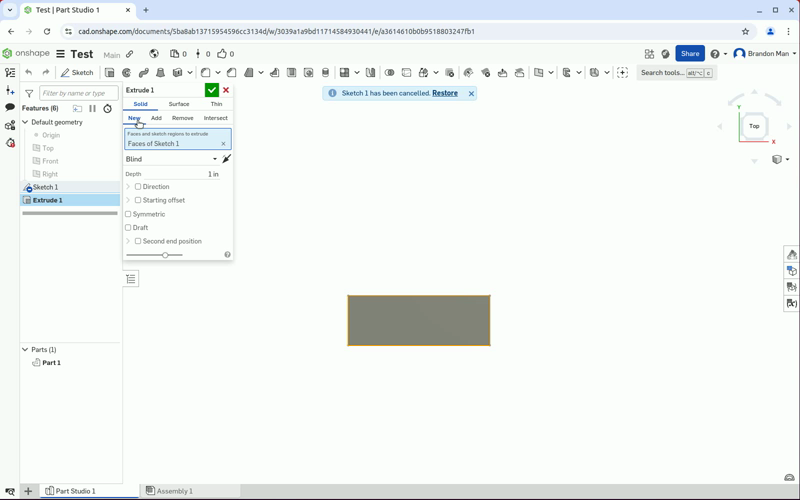
click(137, 120)
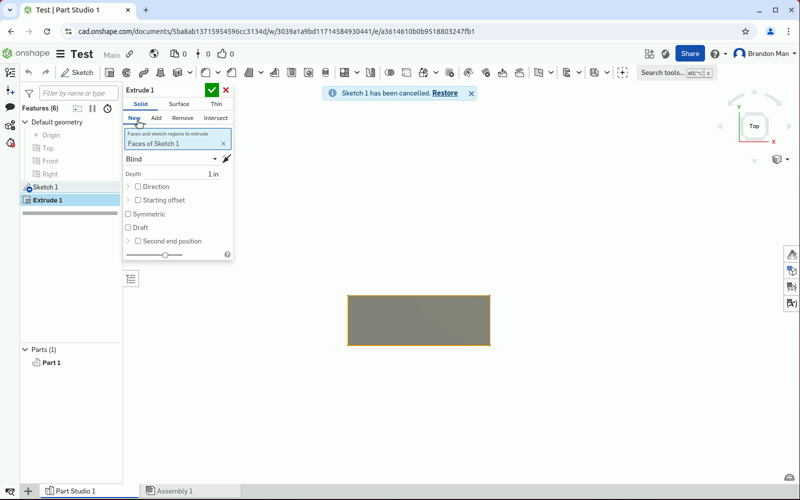
key(tab, 4)
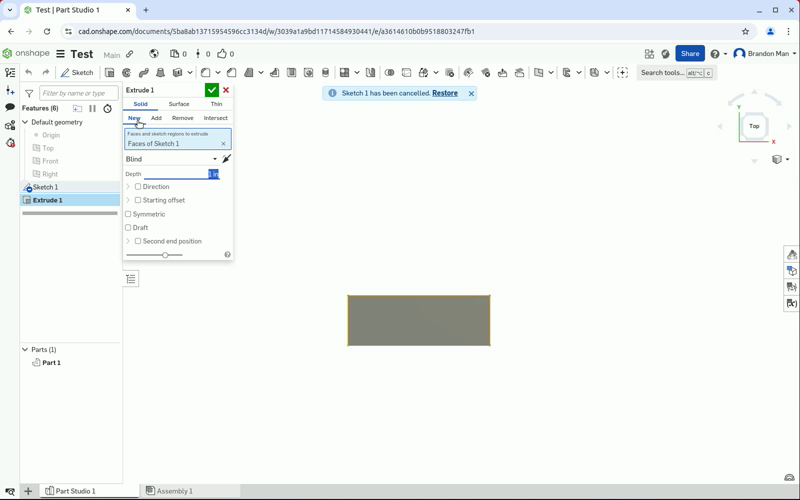
text(1.444)
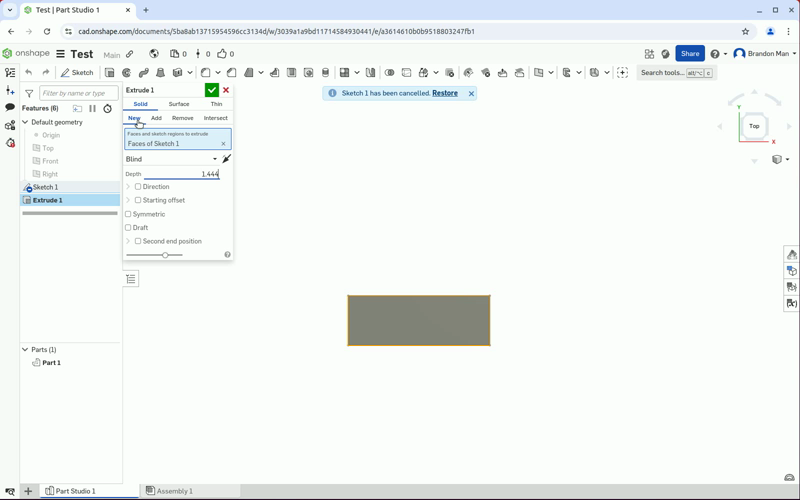
key(enter)
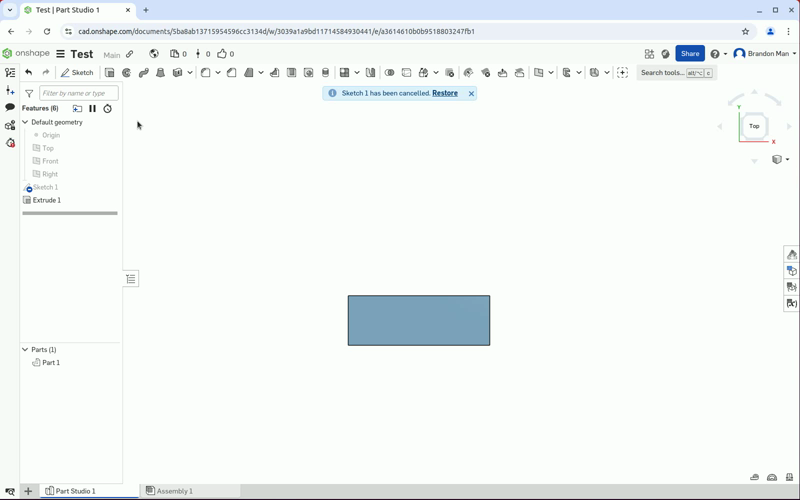
key(shift+h)
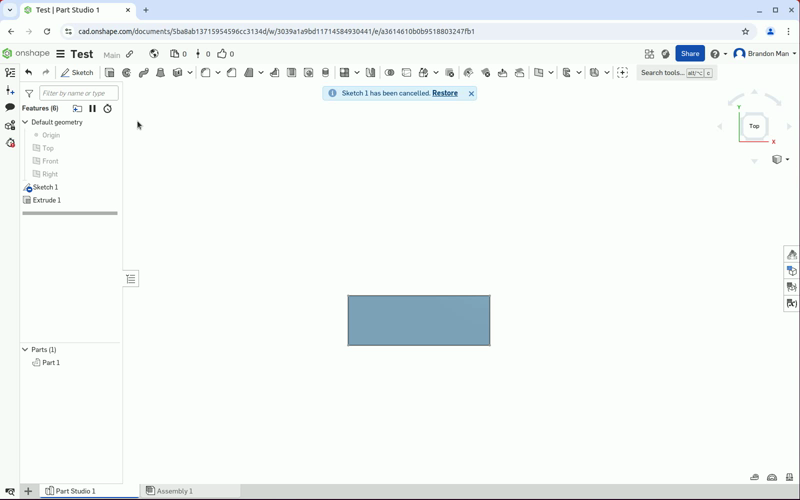
key(shift+h)
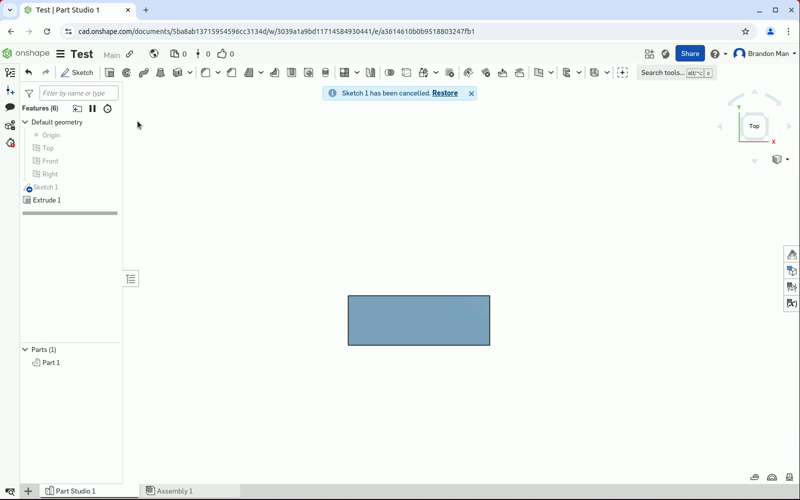
mouse_move(73, 189)
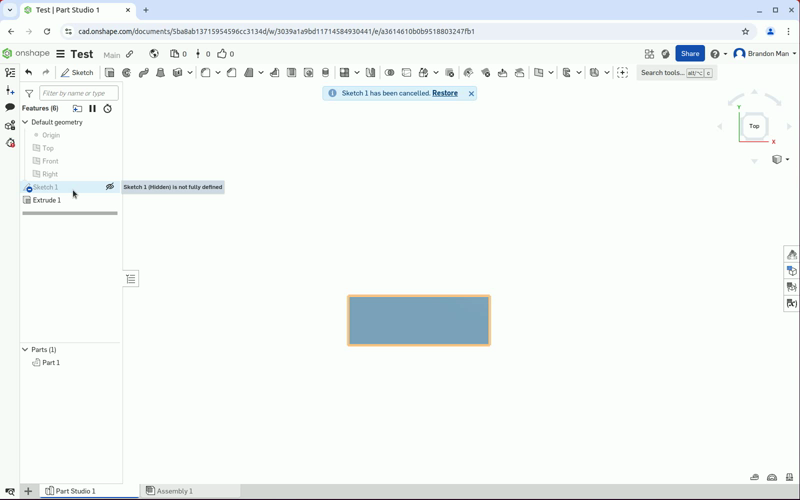
click(73, 189)
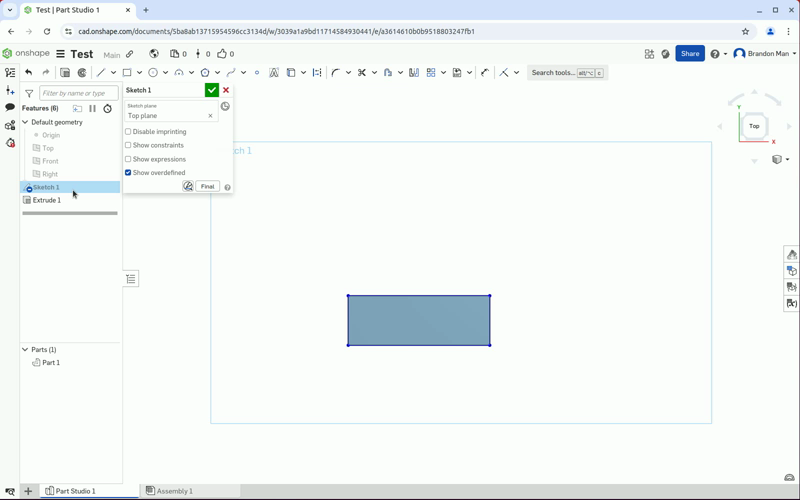
mouse_move(229, 92)
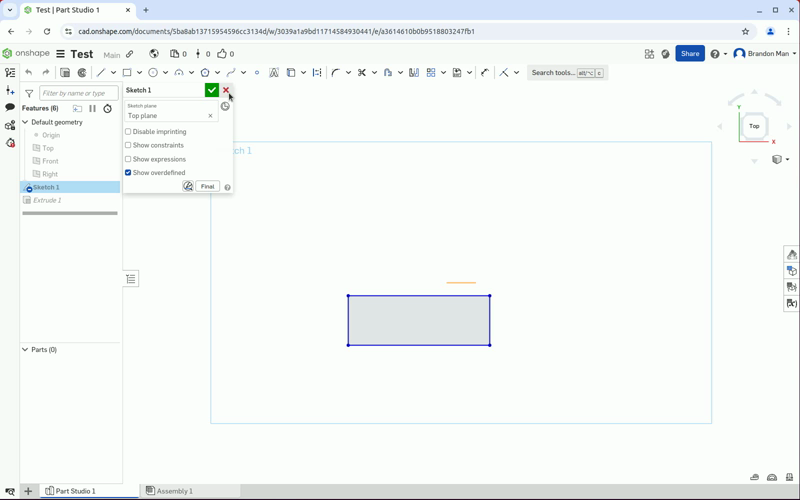
click(229, 92)
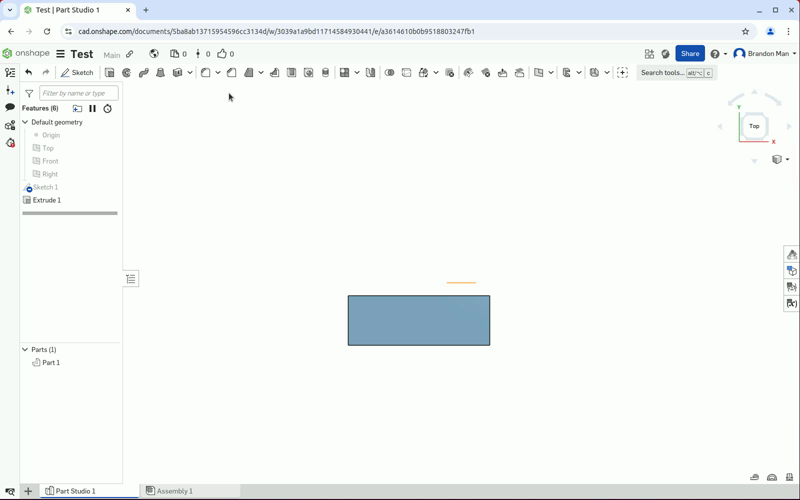
mouse_move(541, 75)
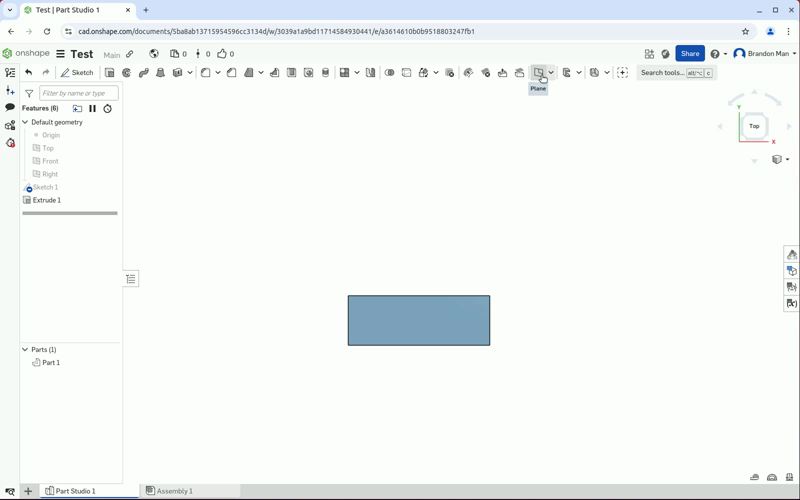
click(541, 75)
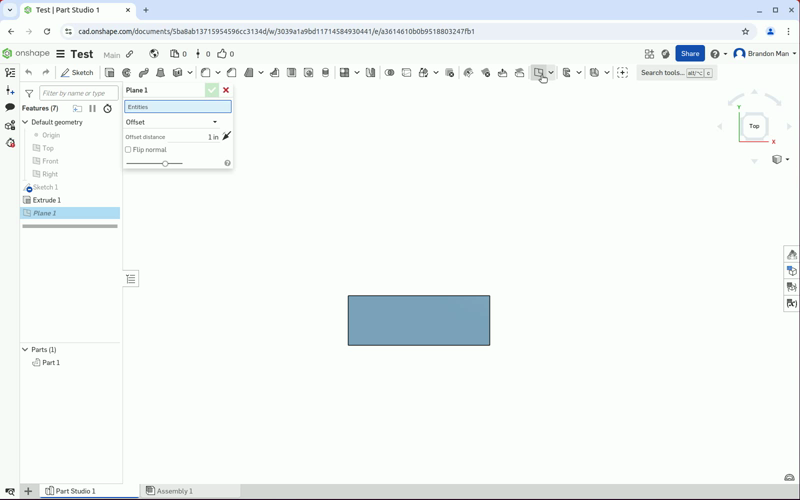
mouse_move(73, 150)
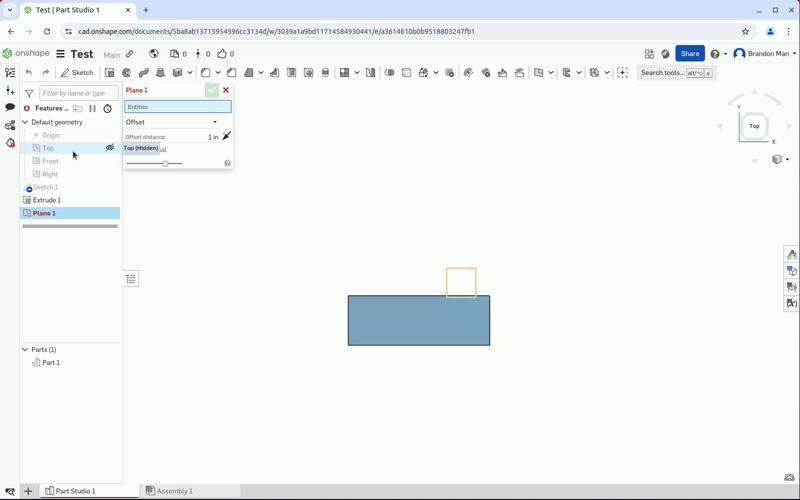
click(73, 150)
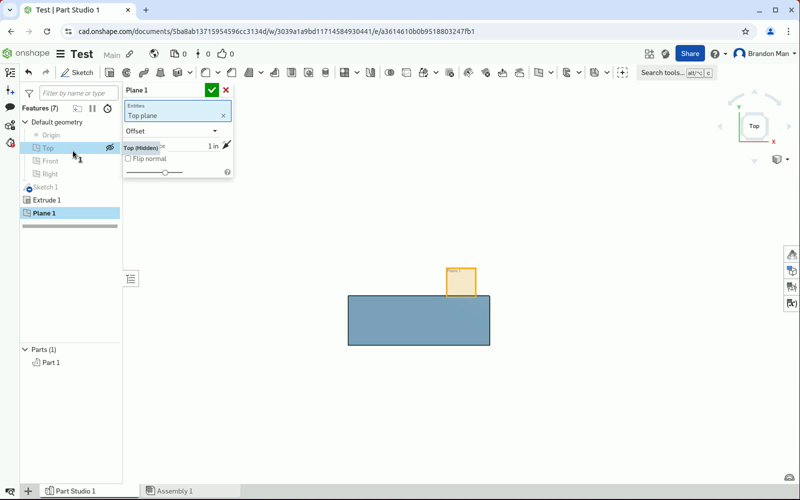
key(tab, 2)
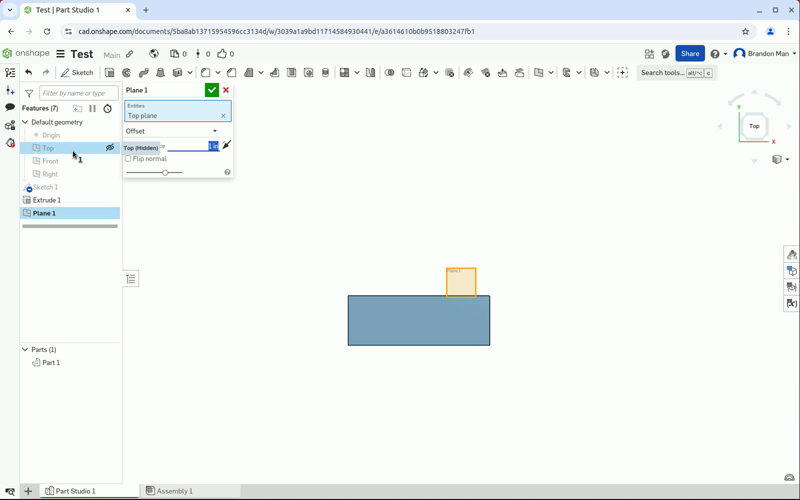
text(1.448)
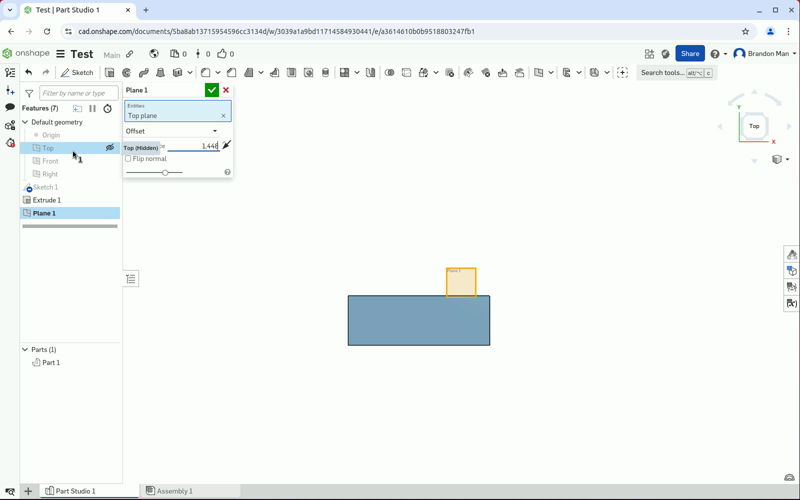
key(enter, 2)
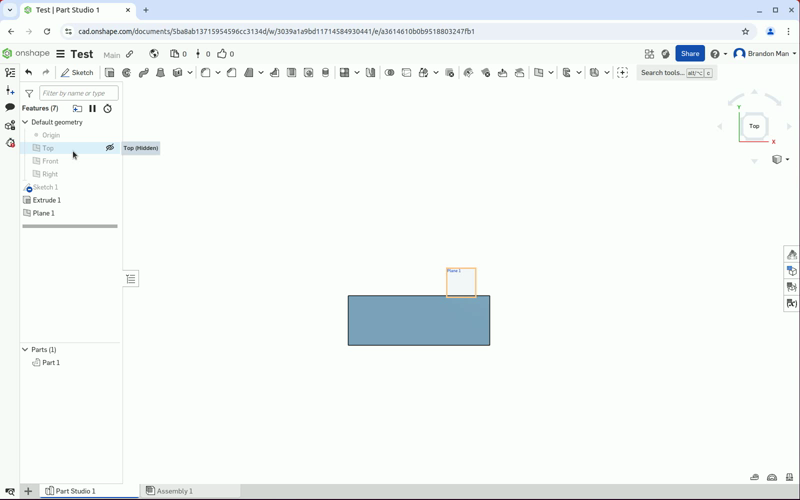
key(shift+s)
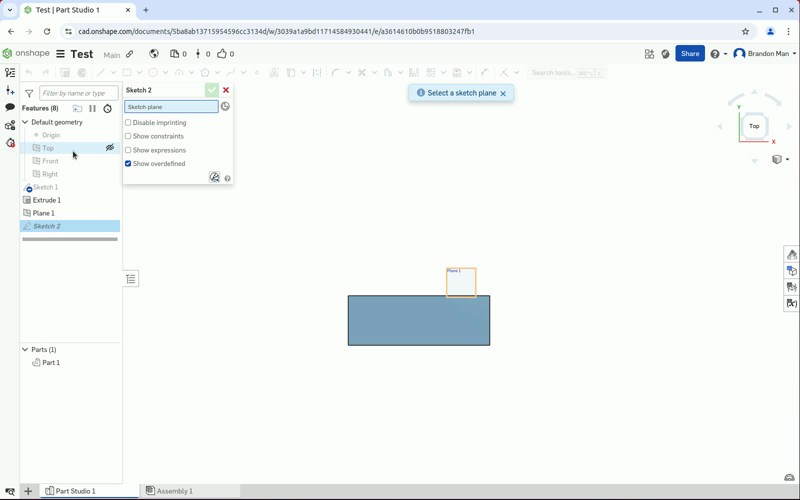
mouse_move(73, 215)
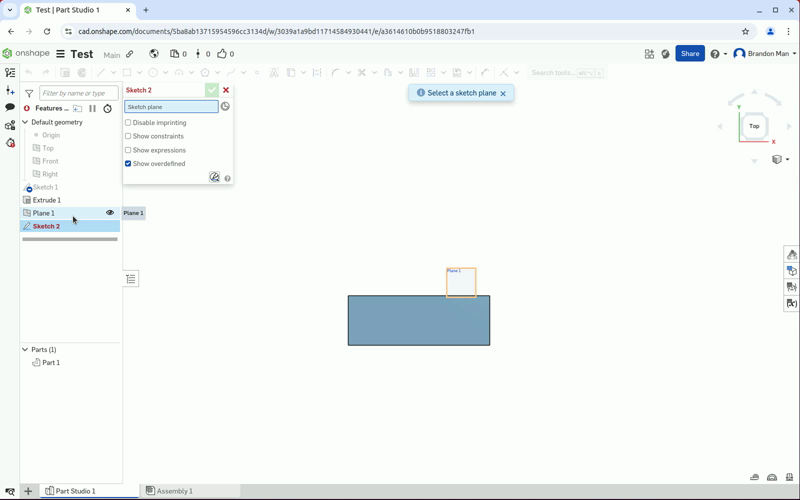
click(73, 215)
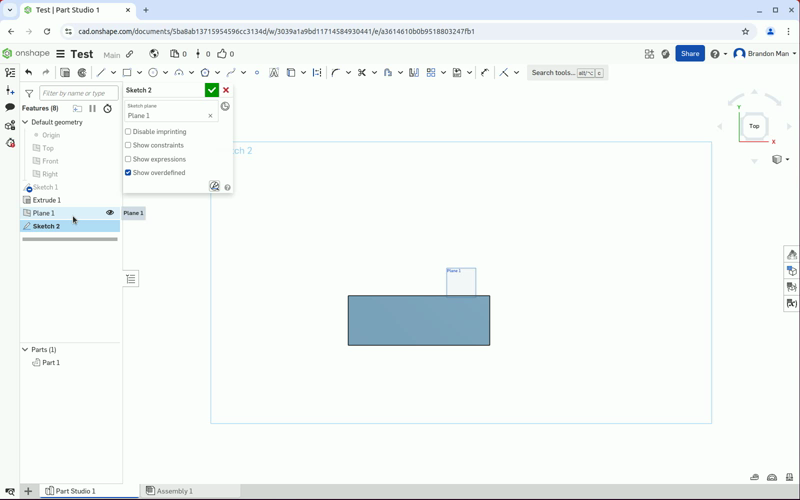
mouse_move(73, 352)
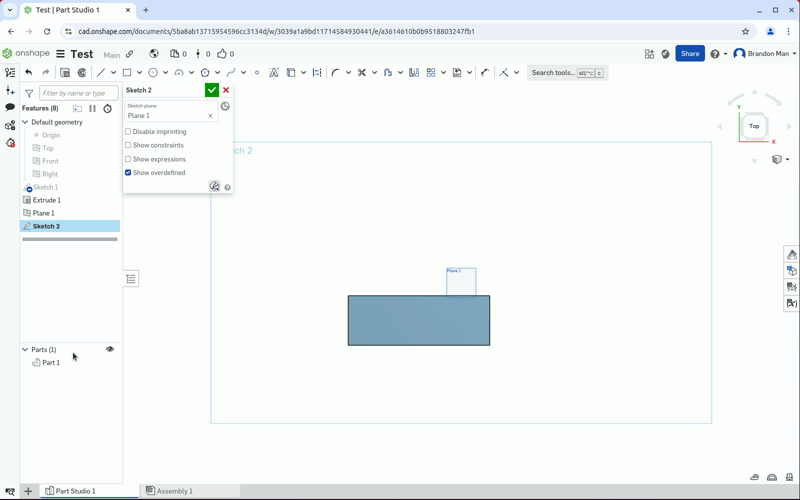
key(y)
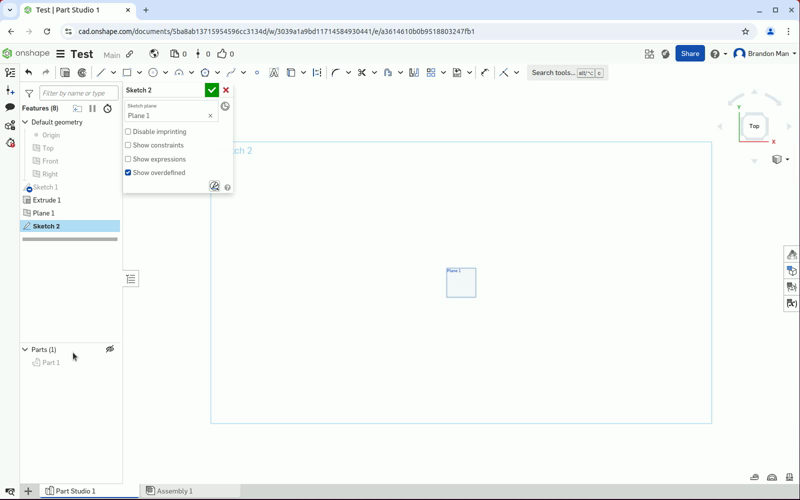
key(l)
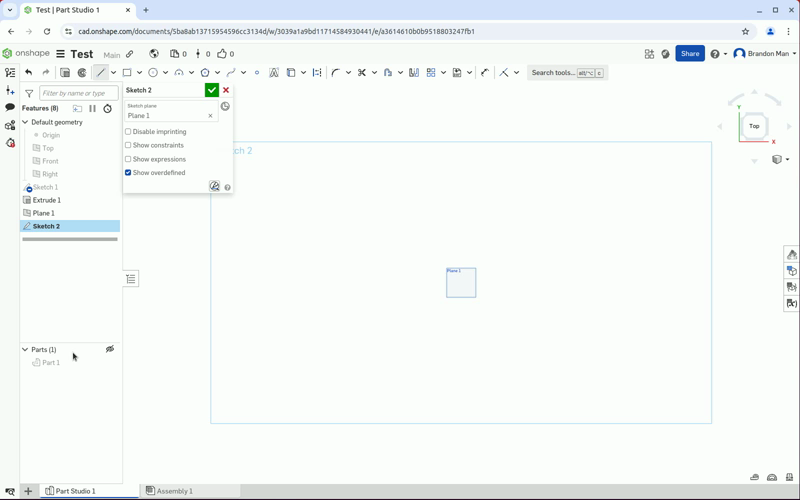
key_down(shift)
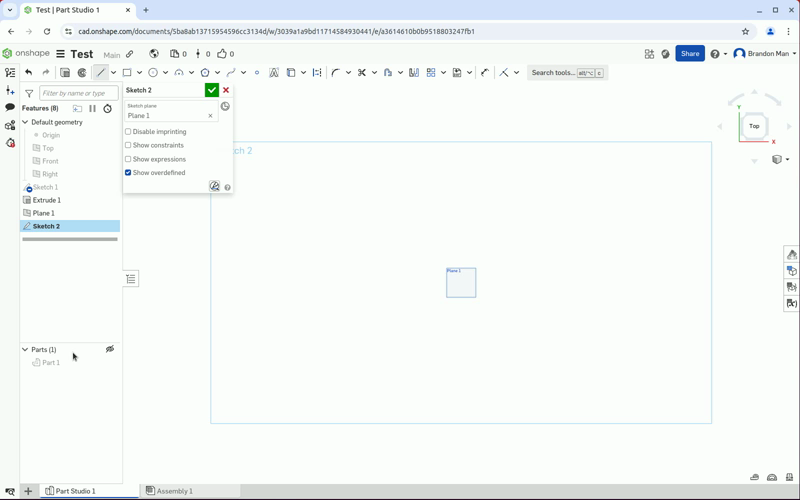
mouse_move(407, 324)
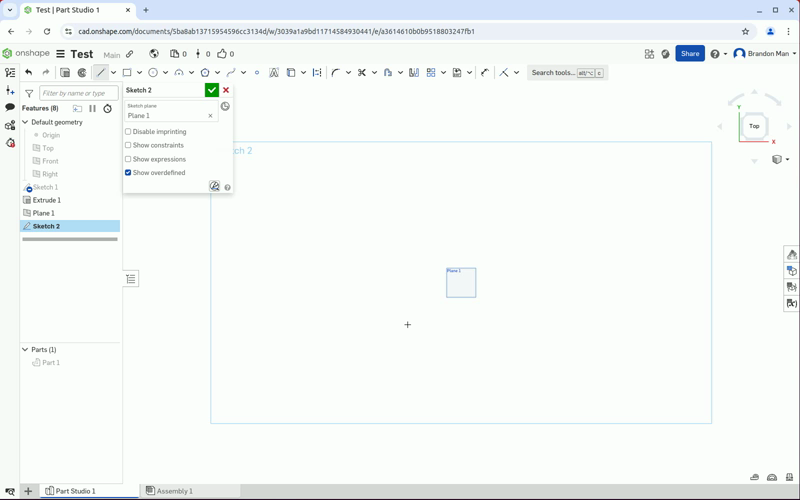
click(407, 324)
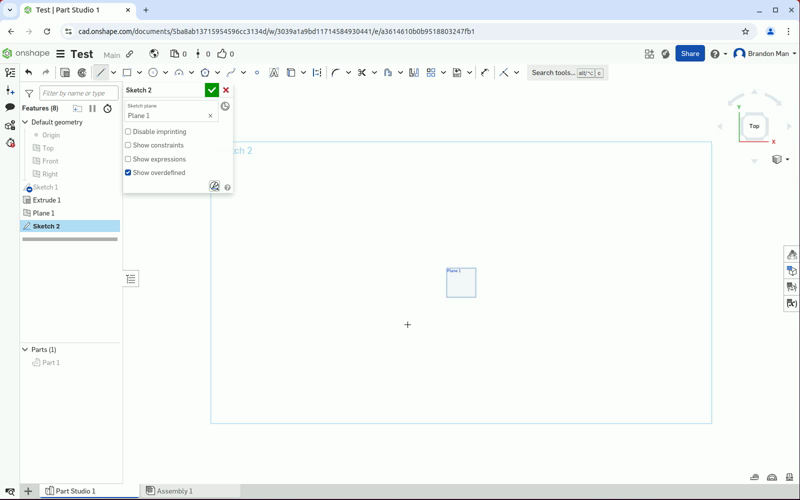
key_up(shift)
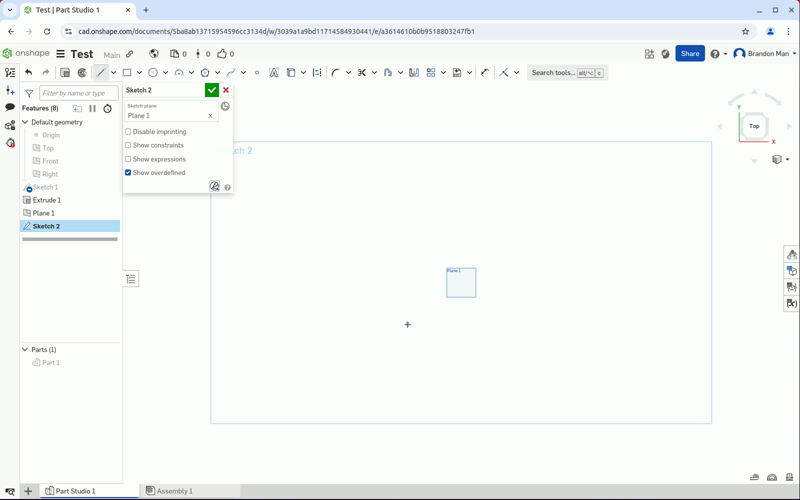
key_down(shift)
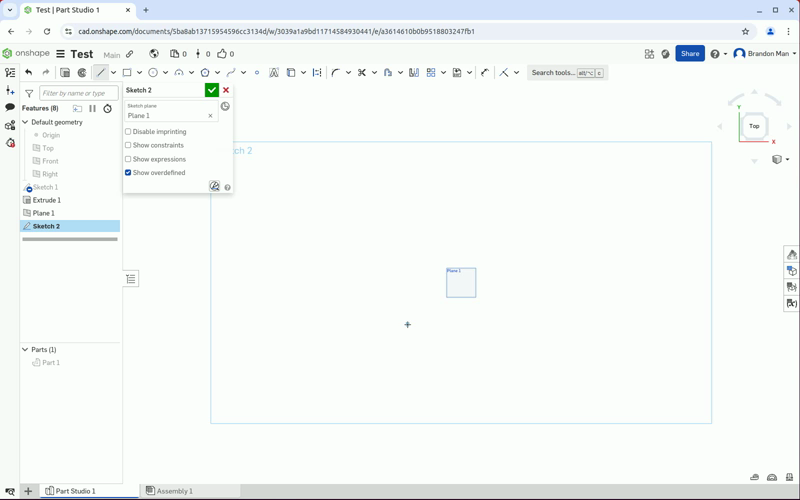
mouse_move(437, 324)
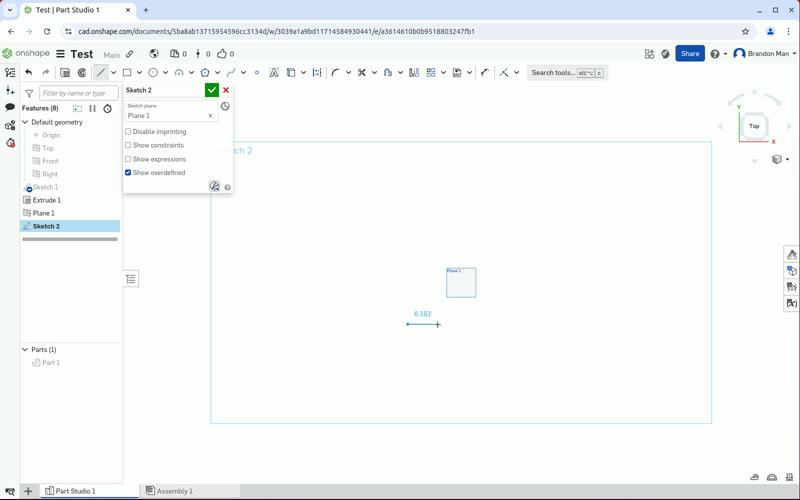
mouse_move(431, 324)
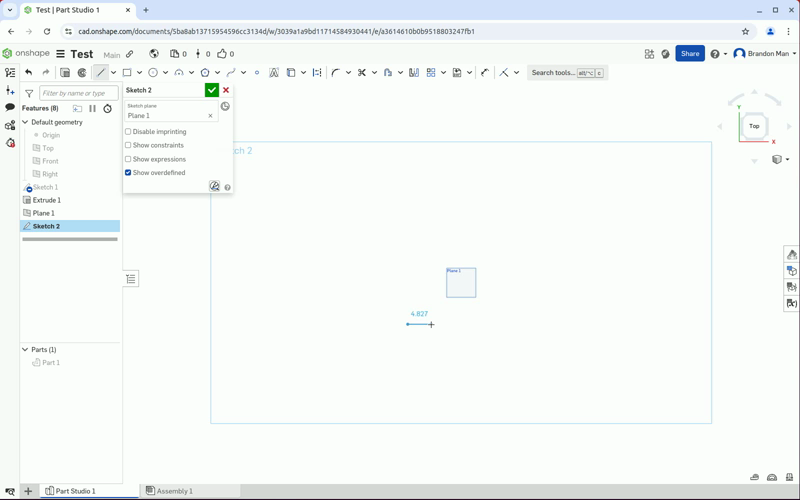
click(431, 324)
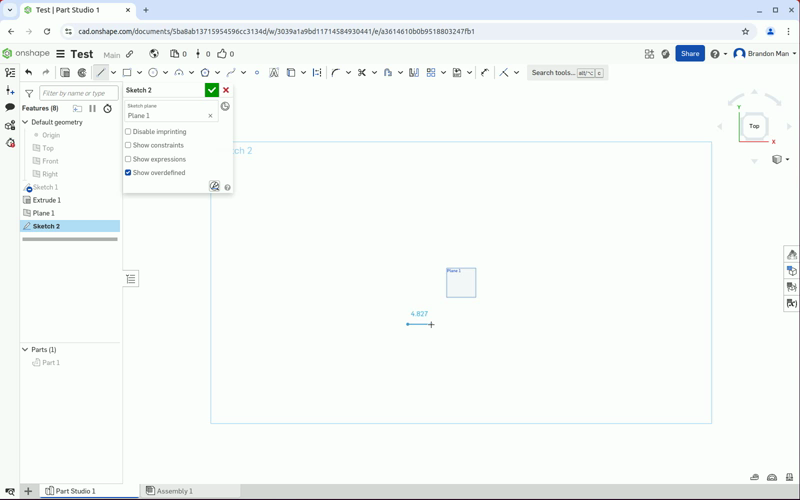
key_up(shift)
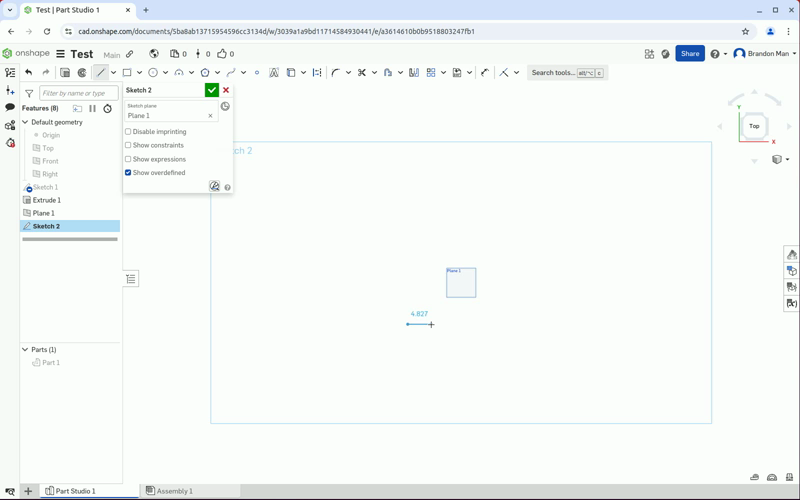
key_down(shift)
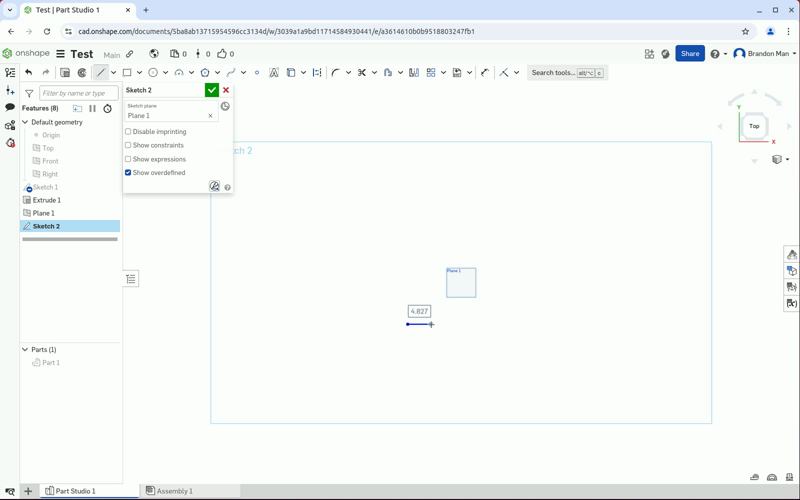
mouse_move(461, 324)
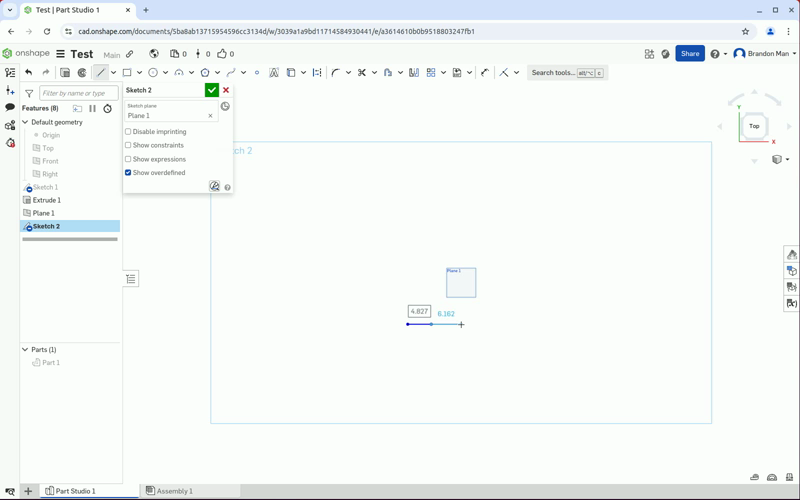
mouse_move(431, 317)
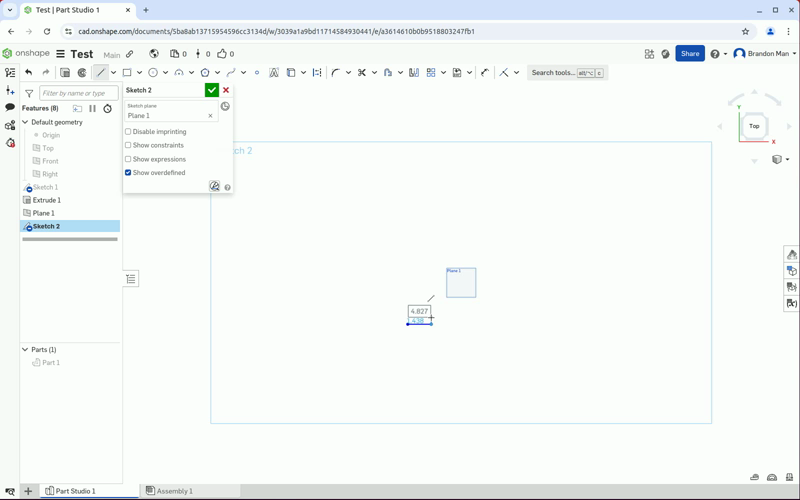
scroll(6)
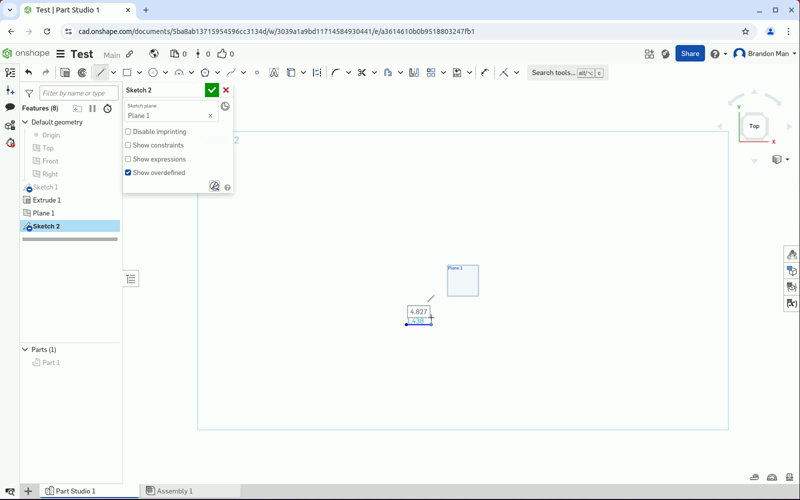
scroll(6)
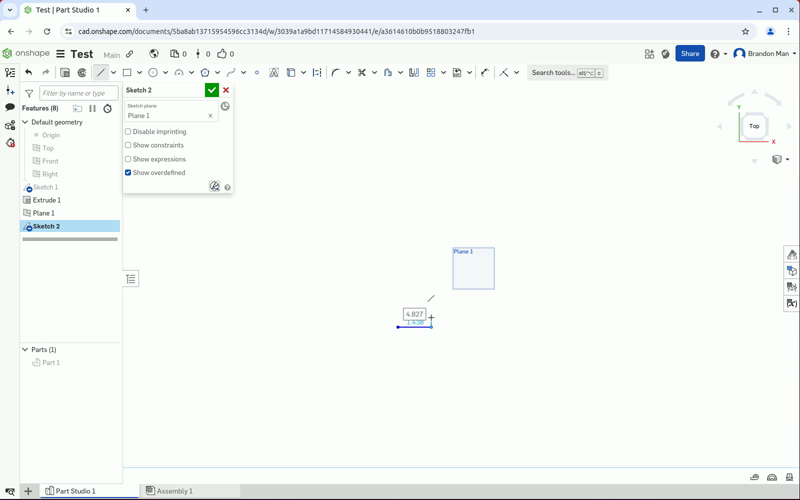
scroll(6)
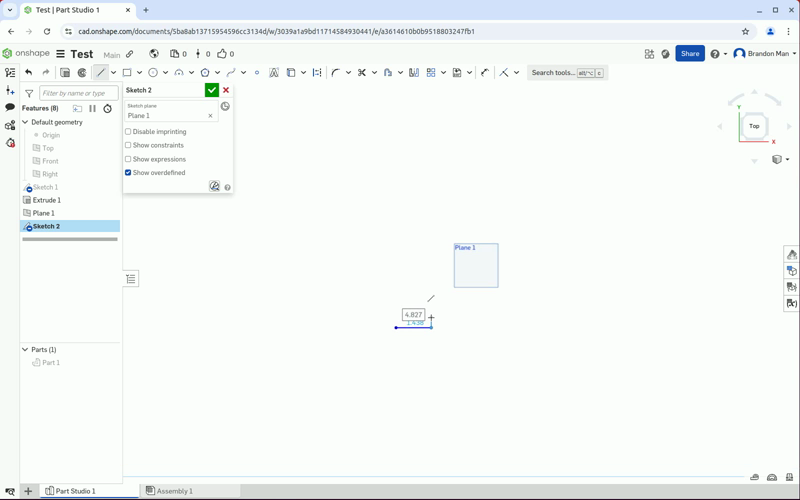
scroll(6)
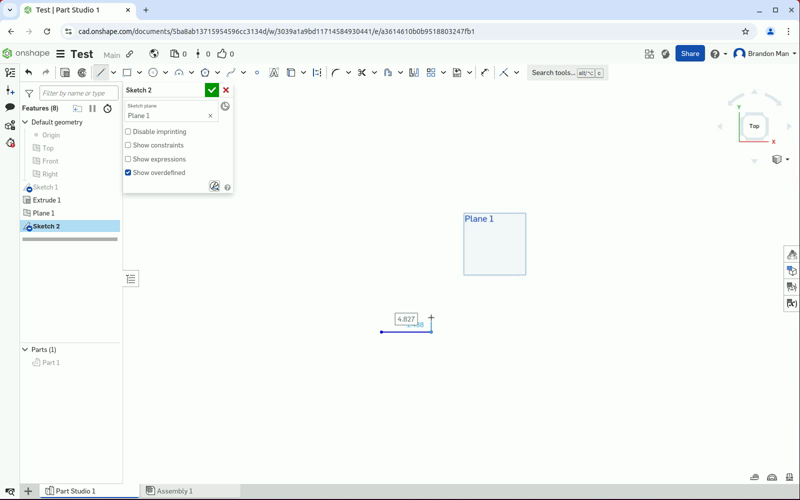
scroll(6)
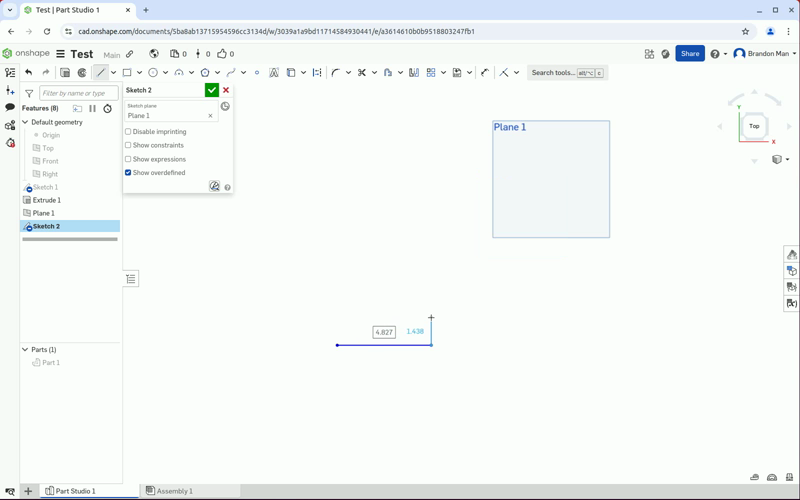
scroll(6)
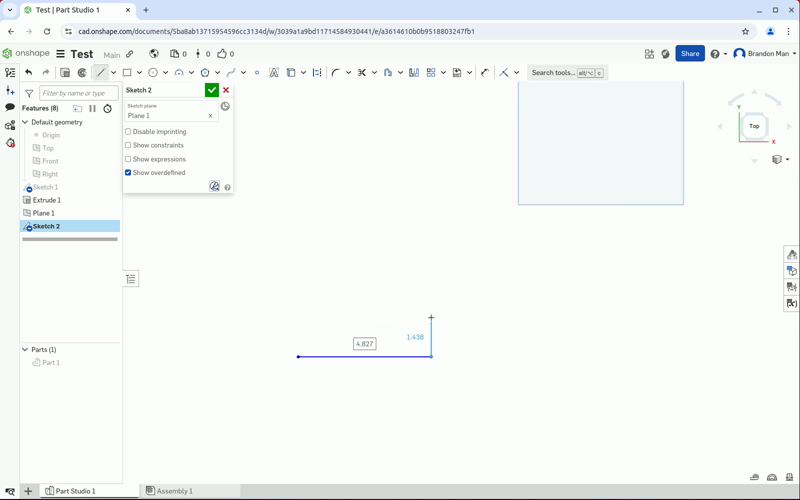
scroll(6)
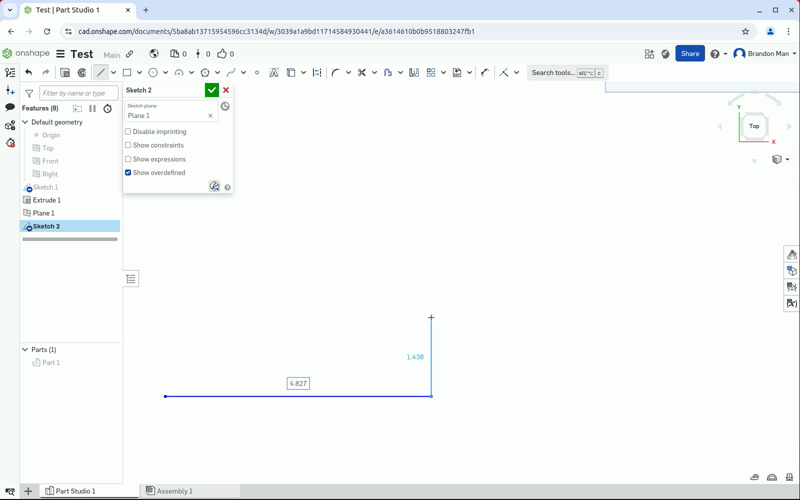
click(431, 317)
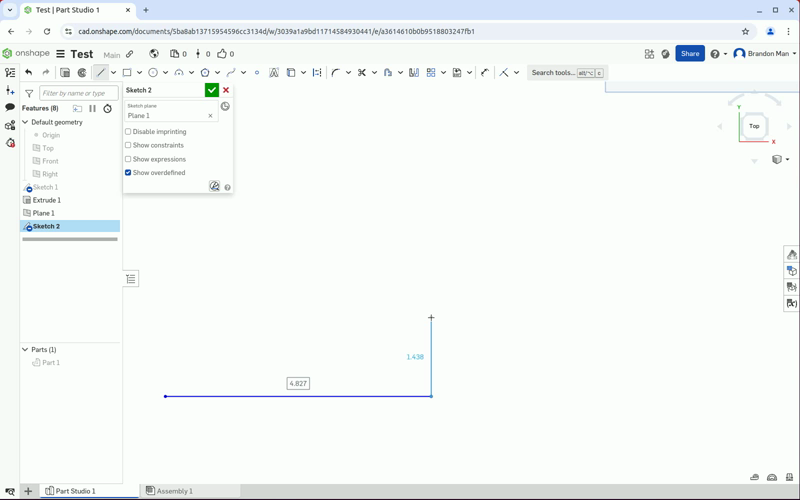
scroll(-6)
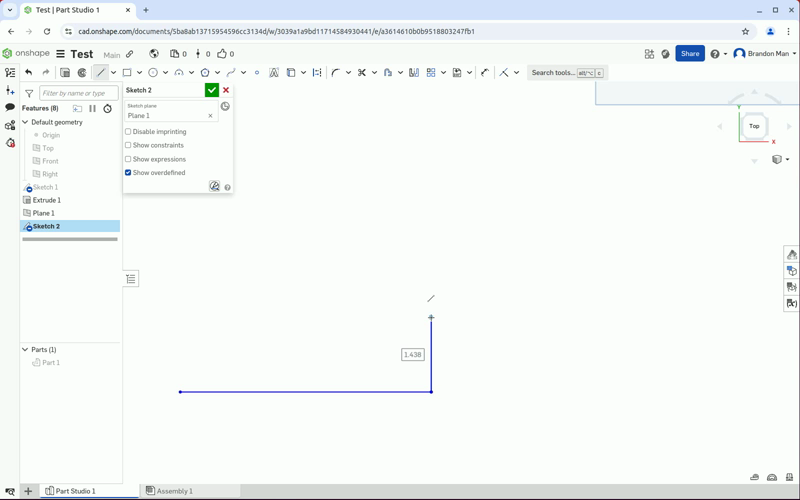
scroll(-6)
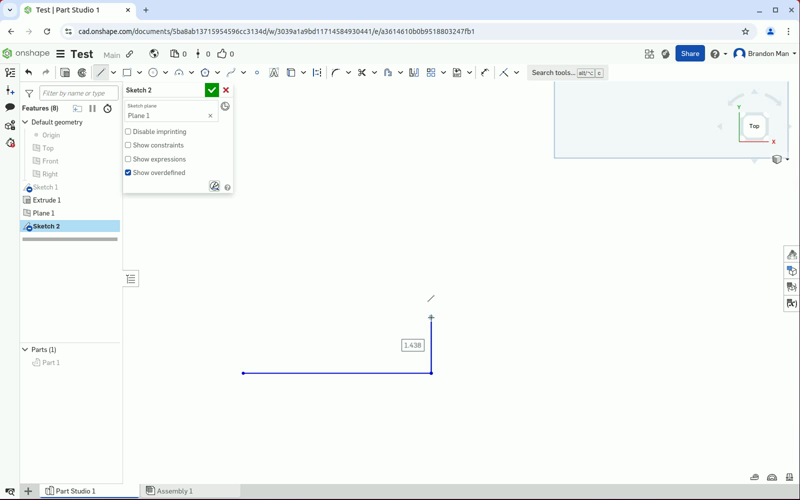
scroll(-6)
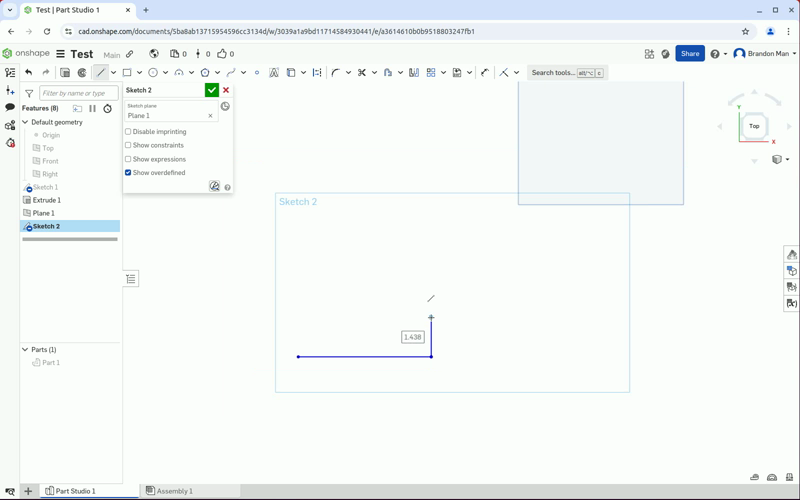
scroll(-6)
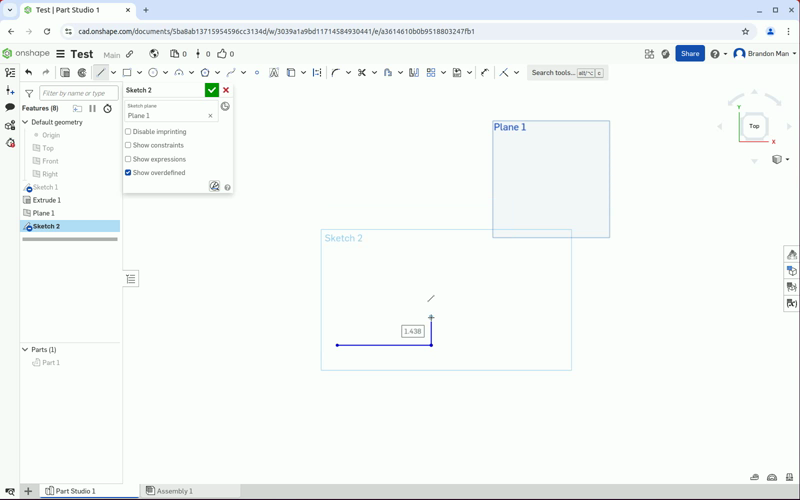
scroll(-6)
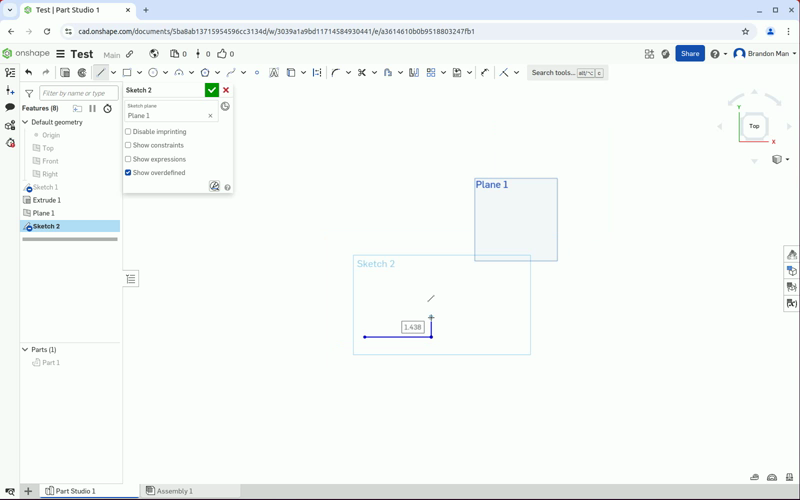
scroll(-6)
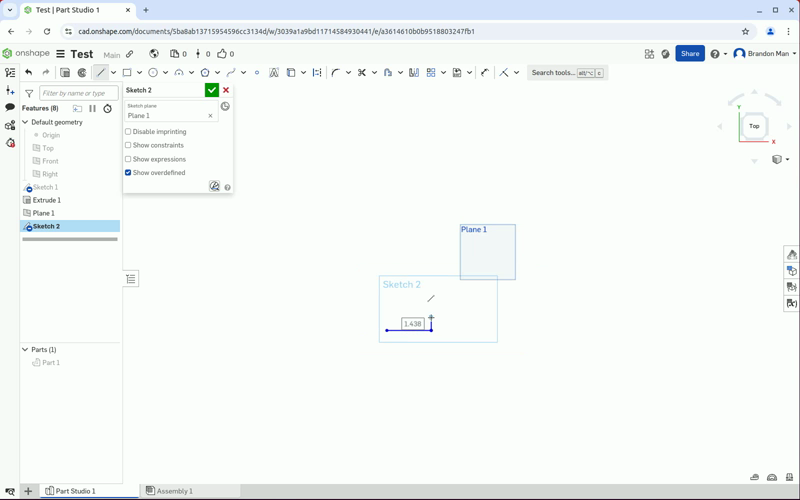
scroll(-6)
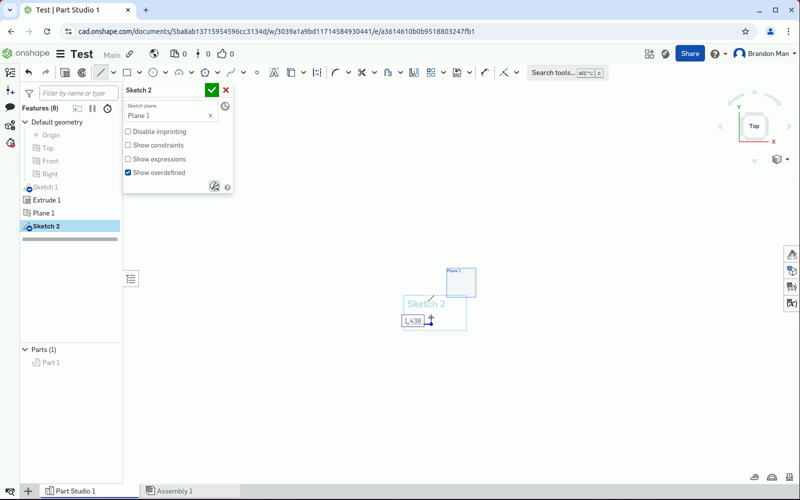
key_up(shift)
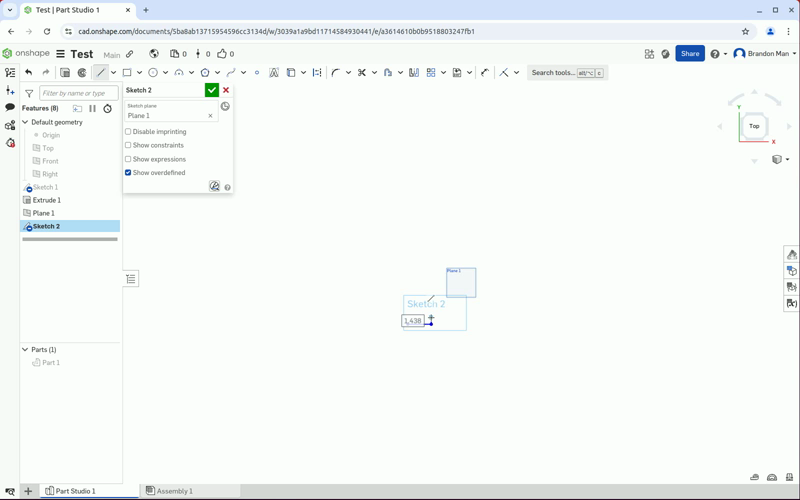
key_down(shift)
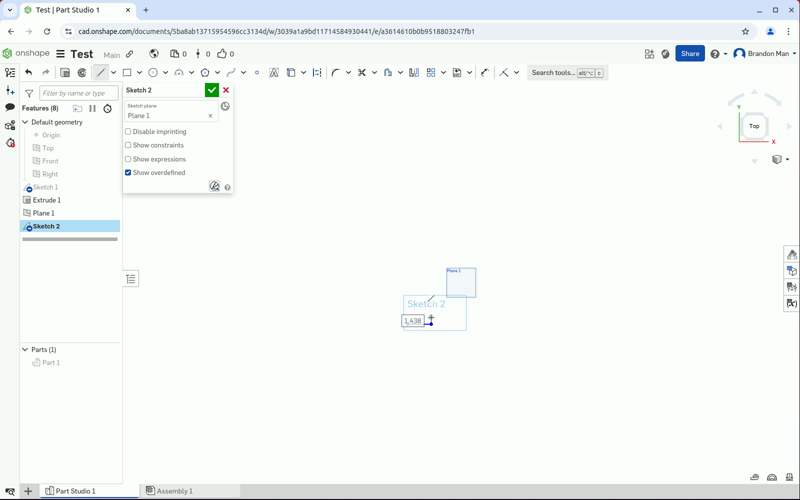
mouse_move(461, 317)
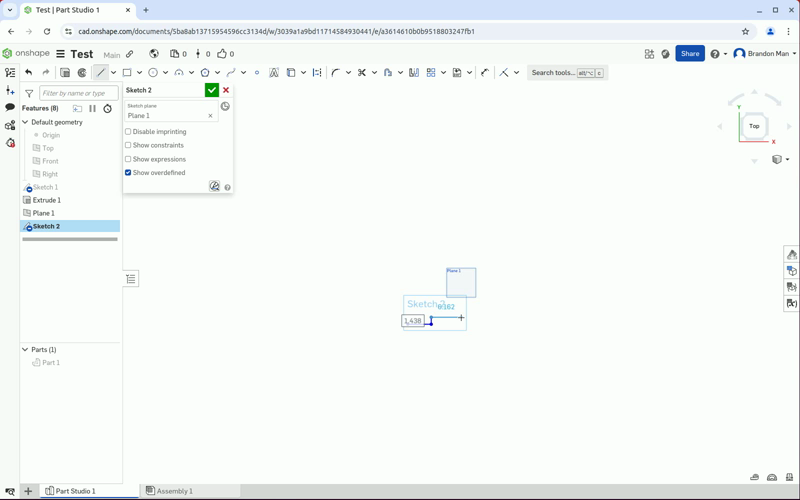
mouse_move(407, 317)
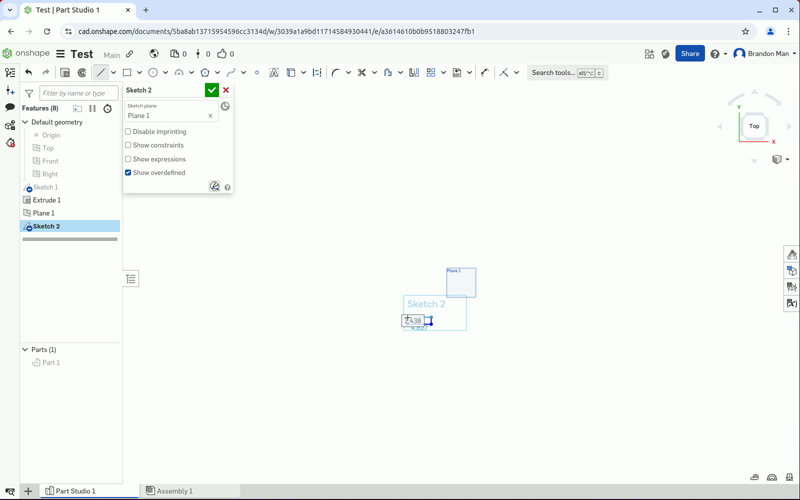
click(407, 317)
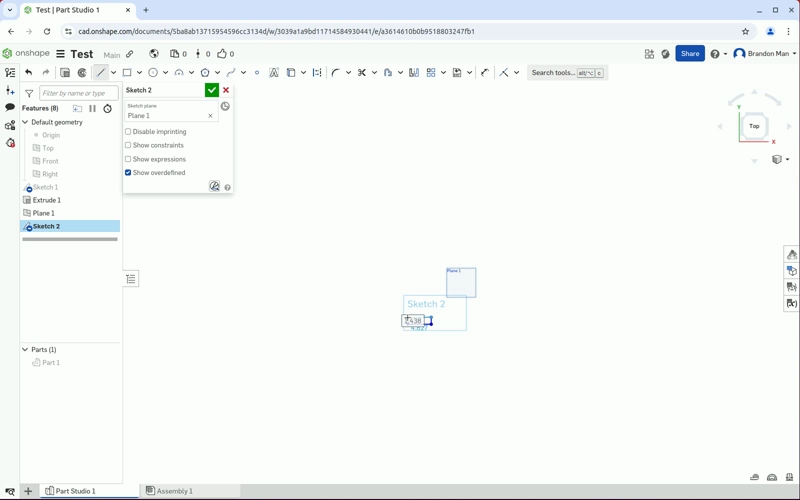
key_up(shift)
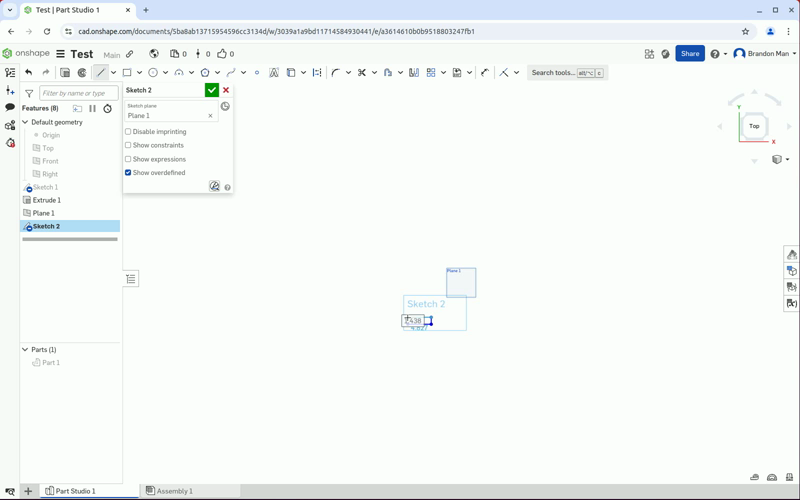
mouse_move(437, 317)
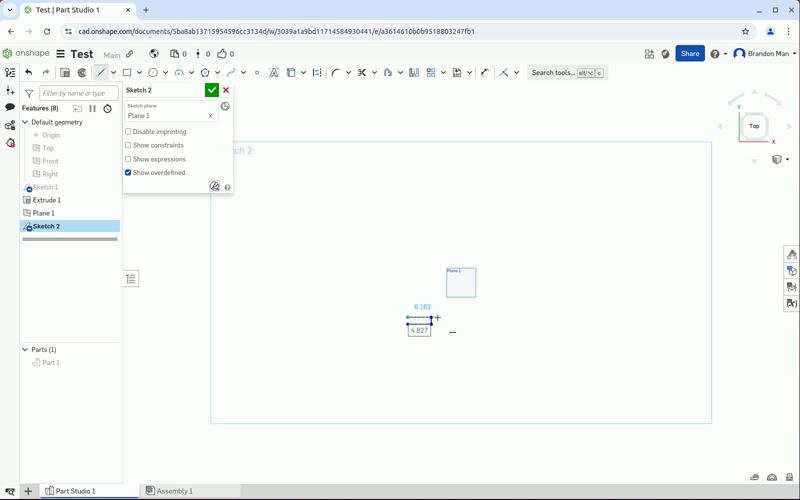
key_down(shift)
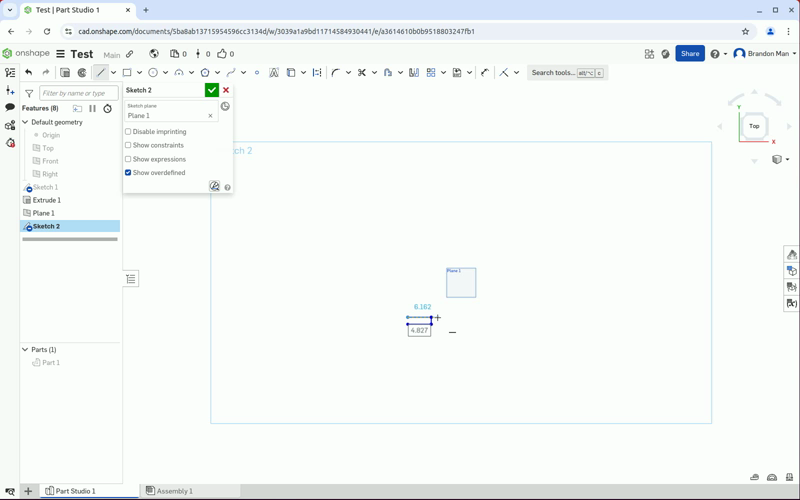
mouse_move(407, 324)
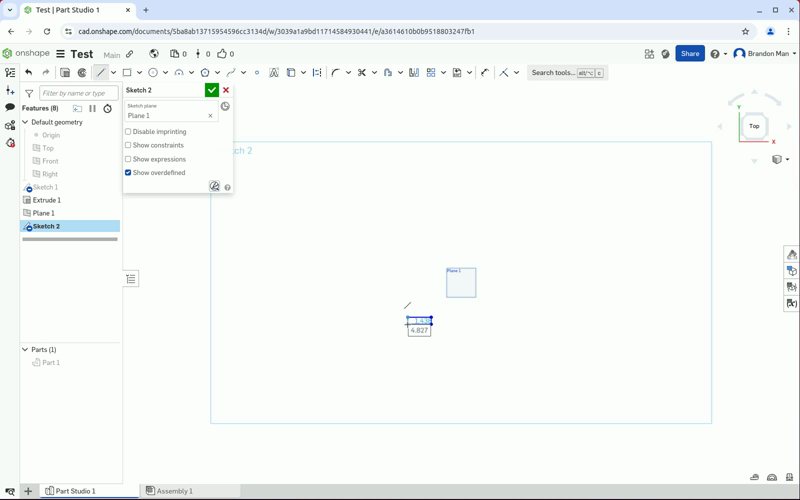
scroll(6)
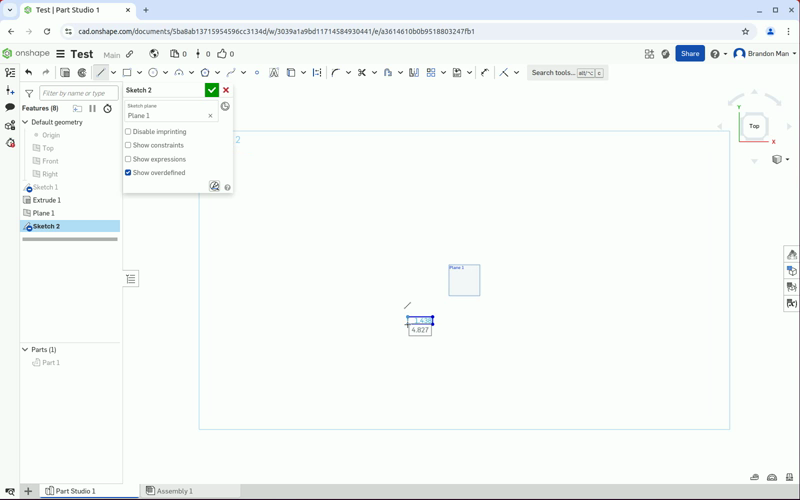
scroll(6)
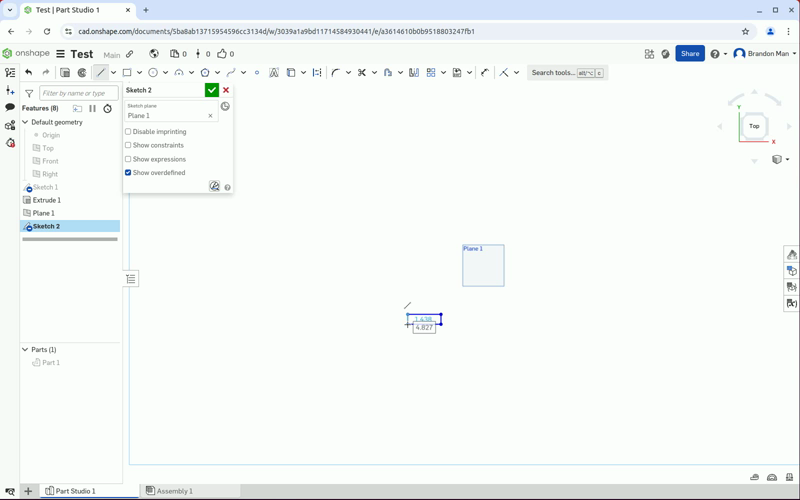
scroll(6)
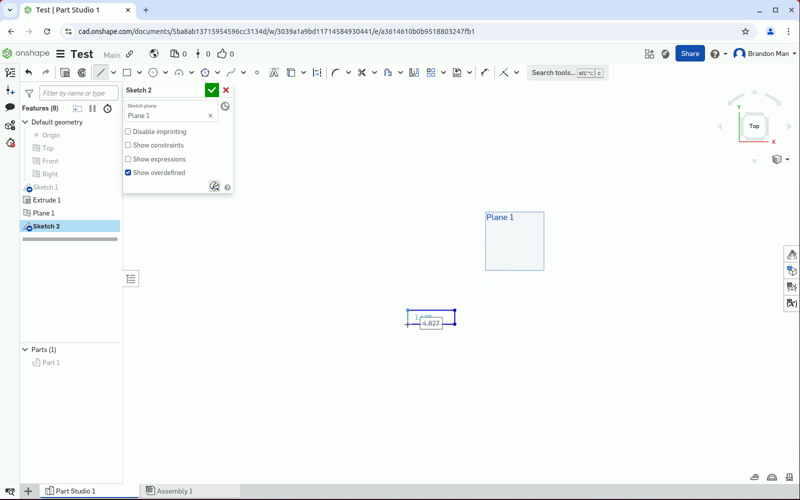
scroll(6)
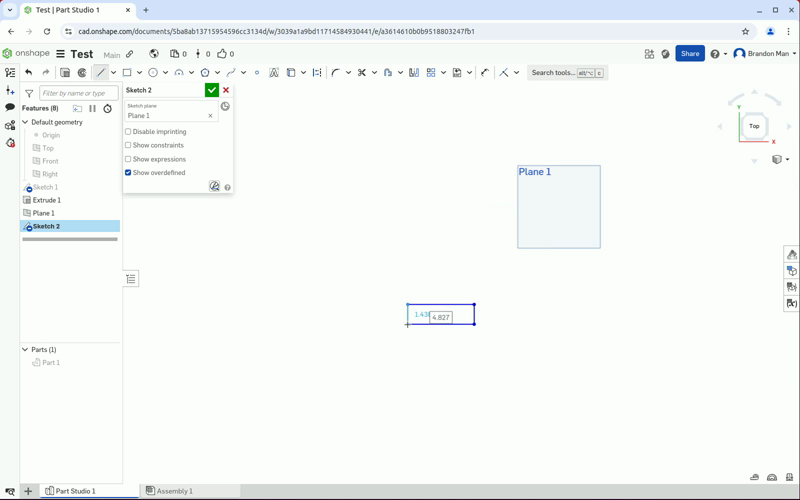
scroll(6)
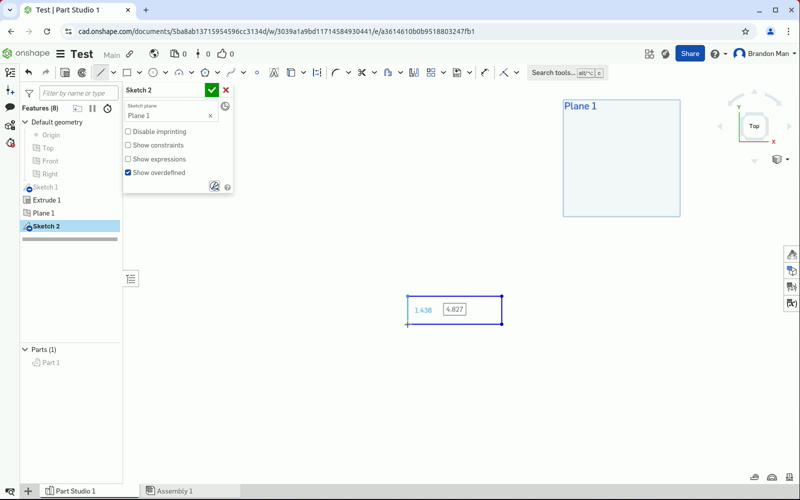
scroll(6)
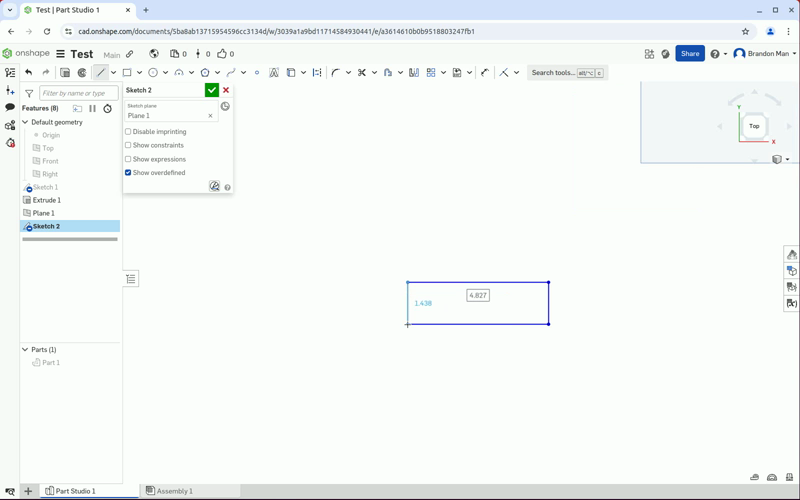
scroll(6)
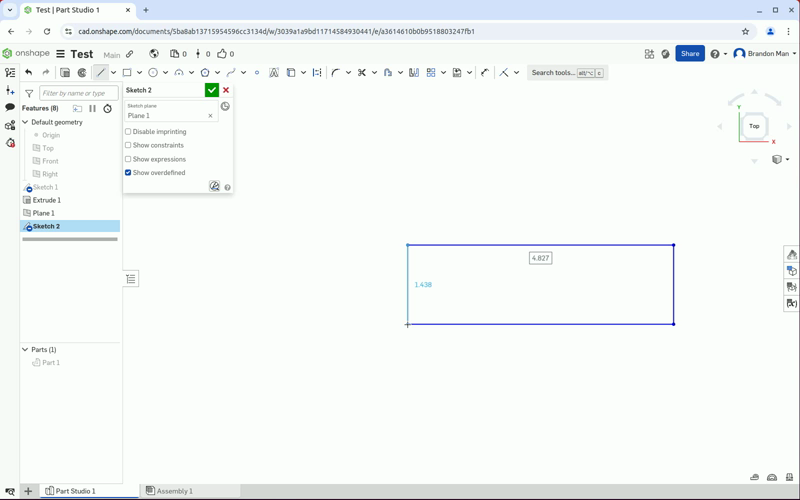
key_up(shift)
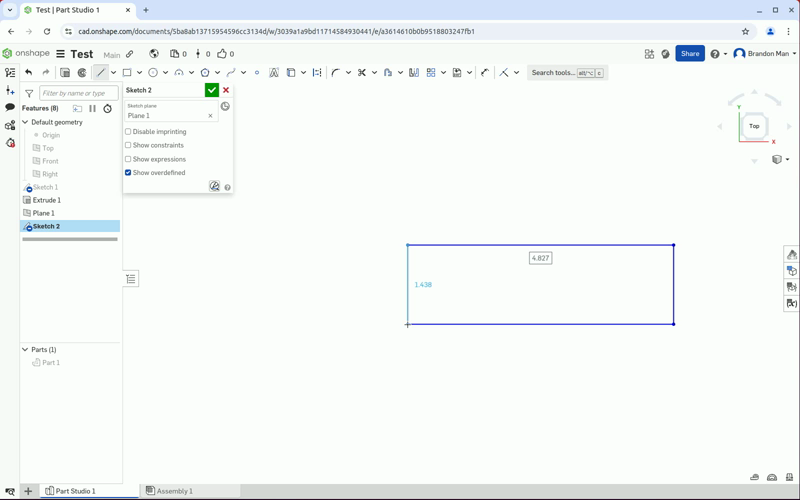
click(407, 324)
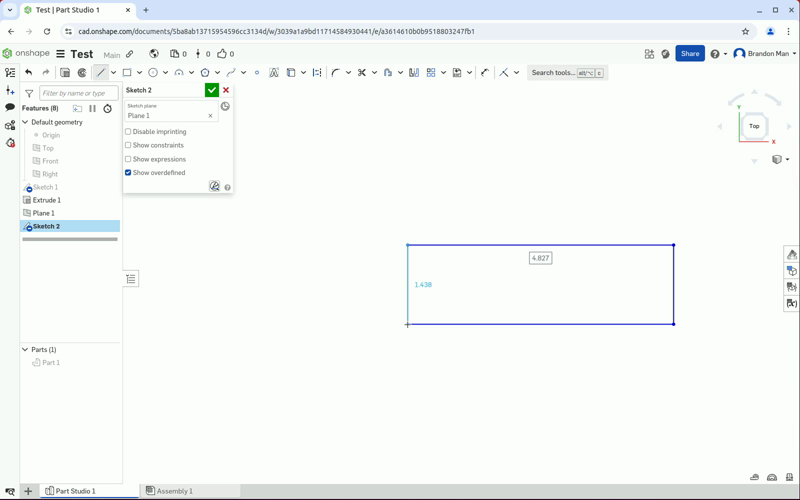
scroll(-6)
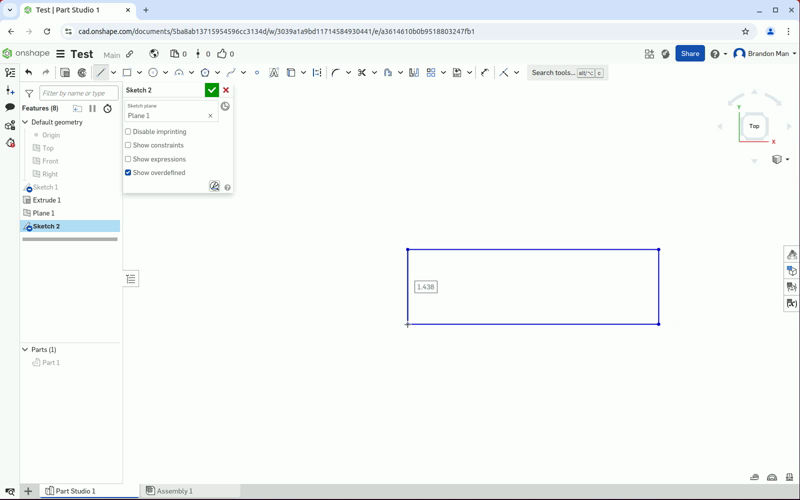
scroll(-6)
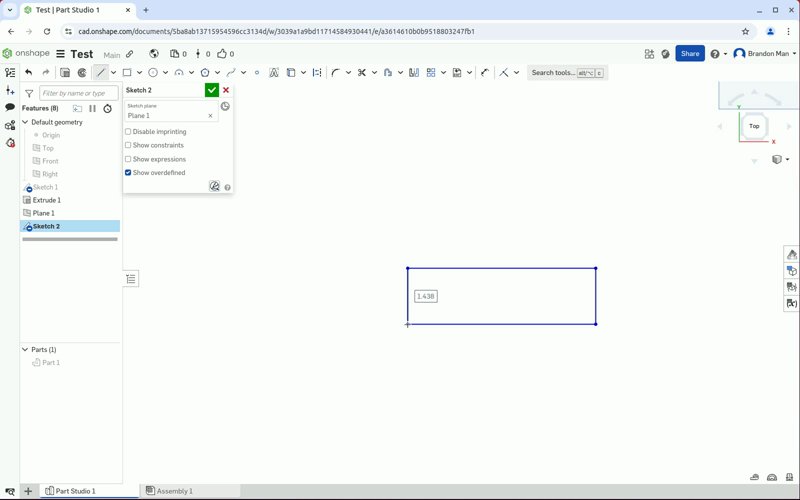
scroll(-6)
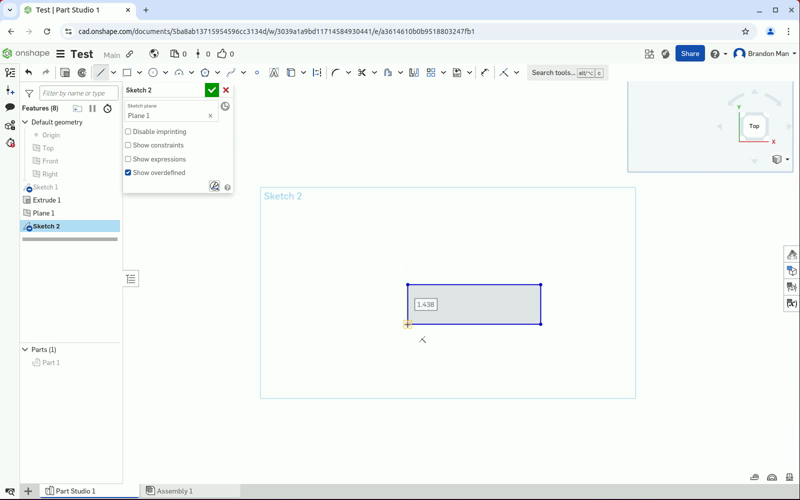
scroll(-6)
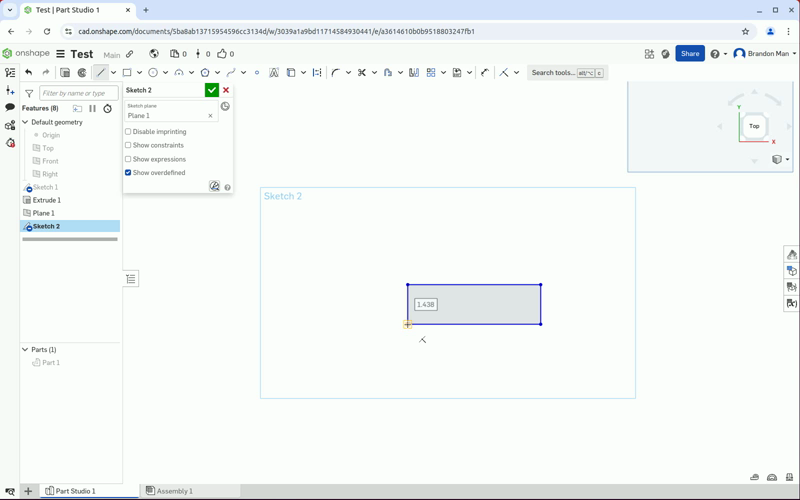
scroll(-6)
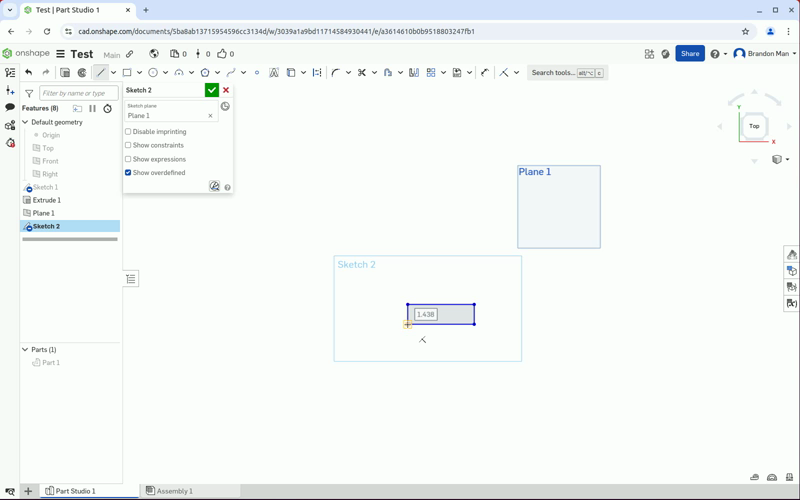
scroll(-6)
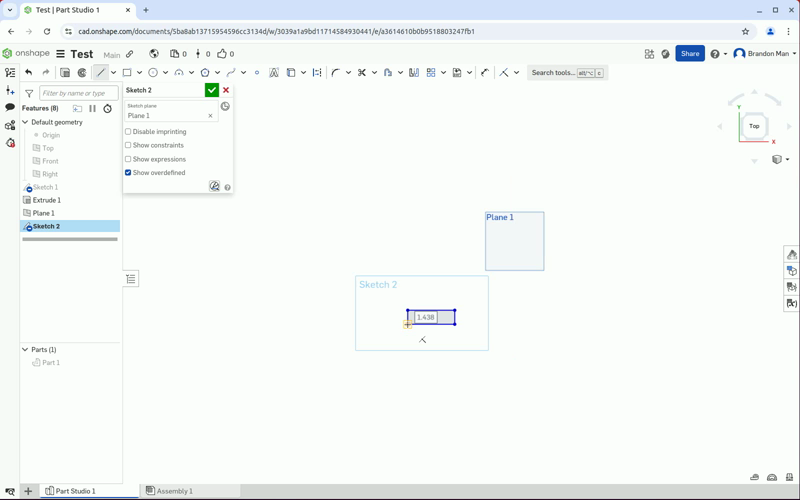
scroll(-6)
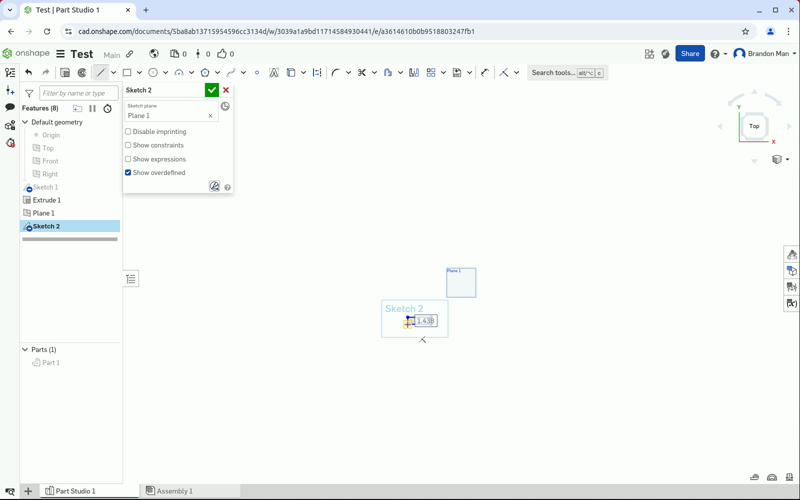
key(esc)
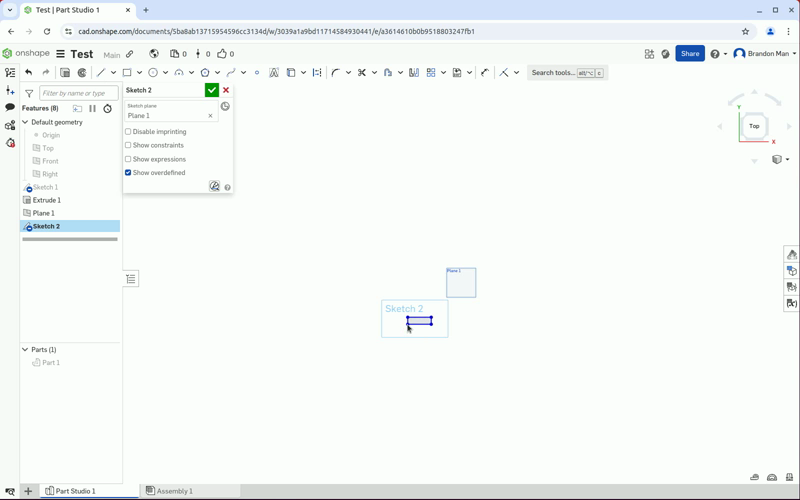
mouse_move(412, 323)
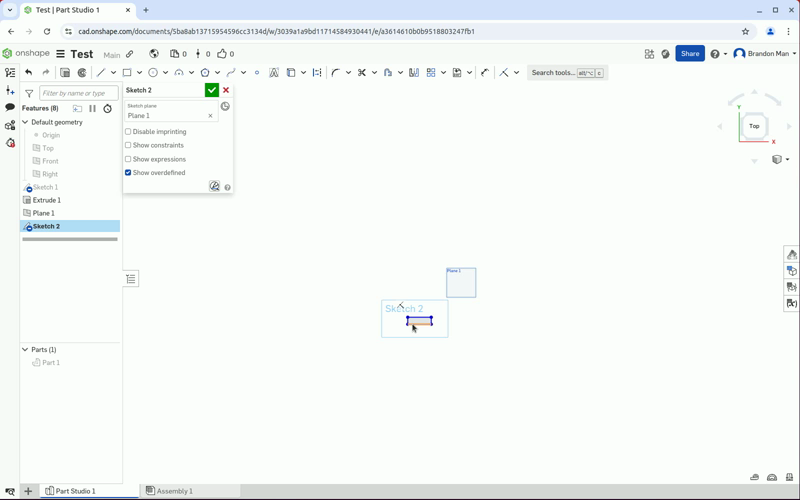
scroll(6)
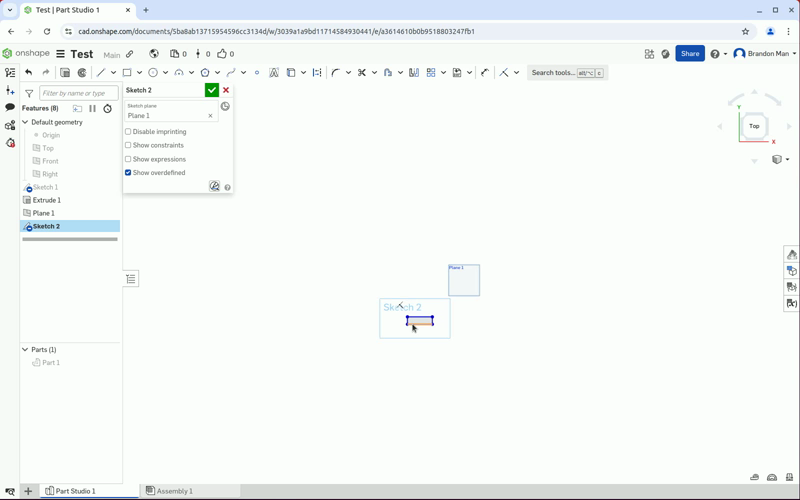
scroll(6)
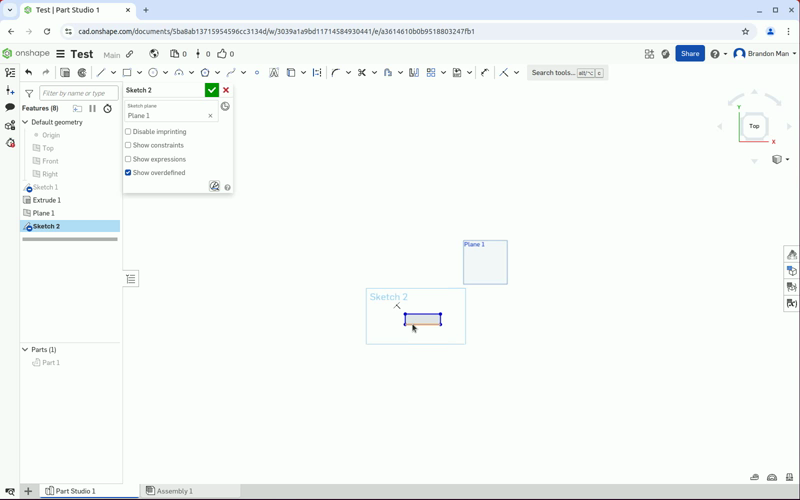
scroll(6)
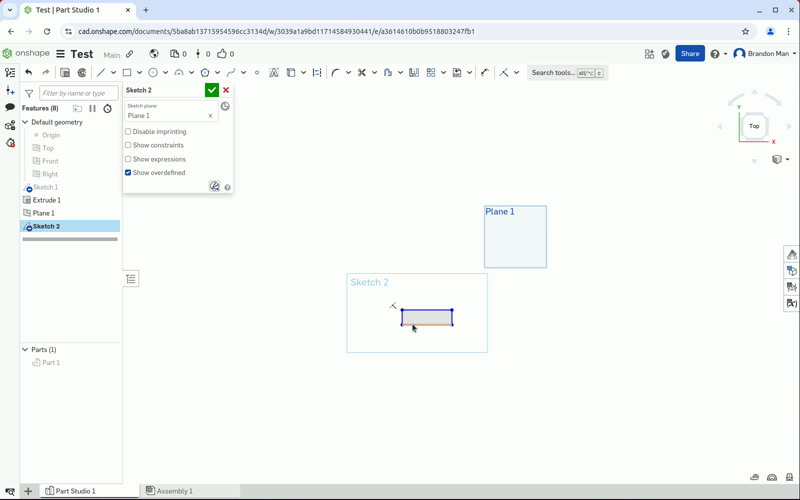
scroll(6)
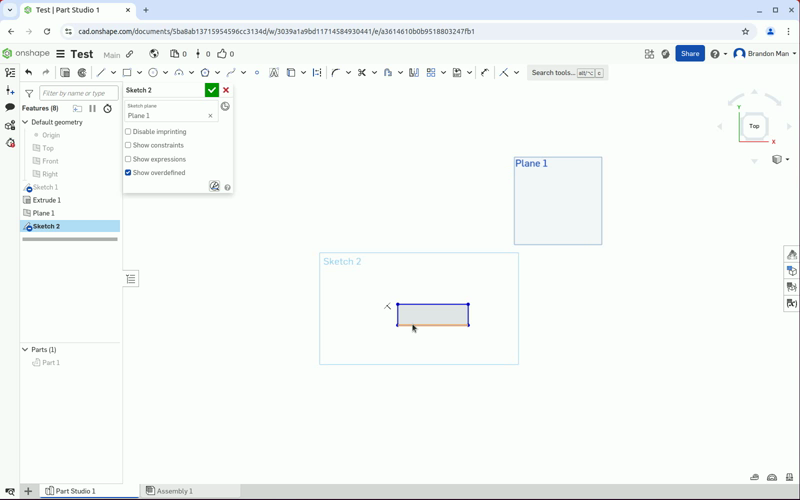
scroll(6)
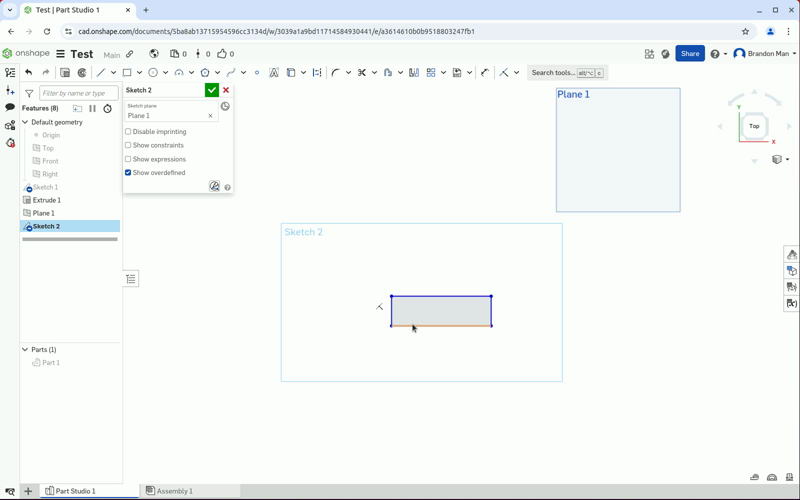
scroll(6)
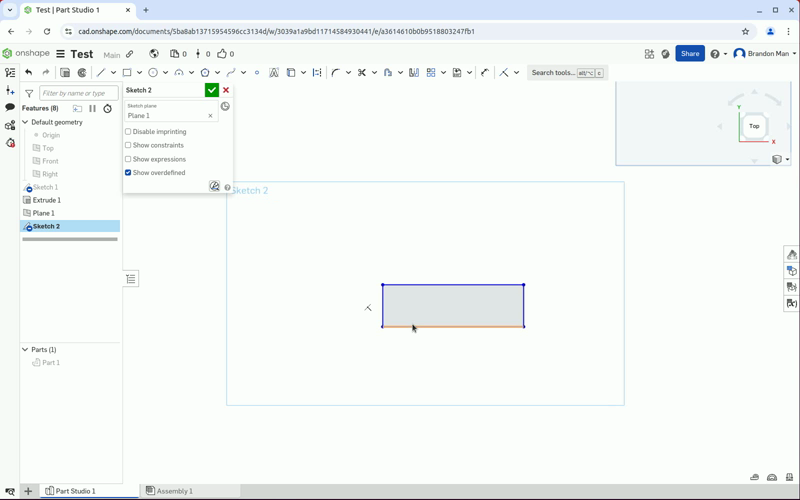
scroll(6)
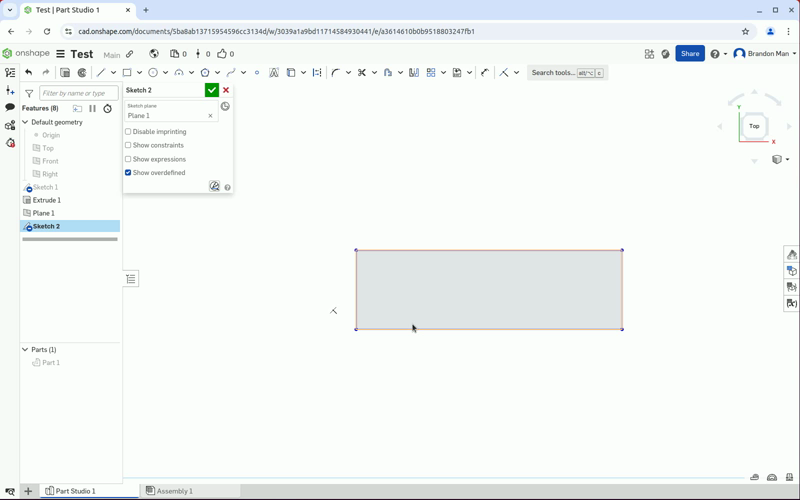
click(412, 323)
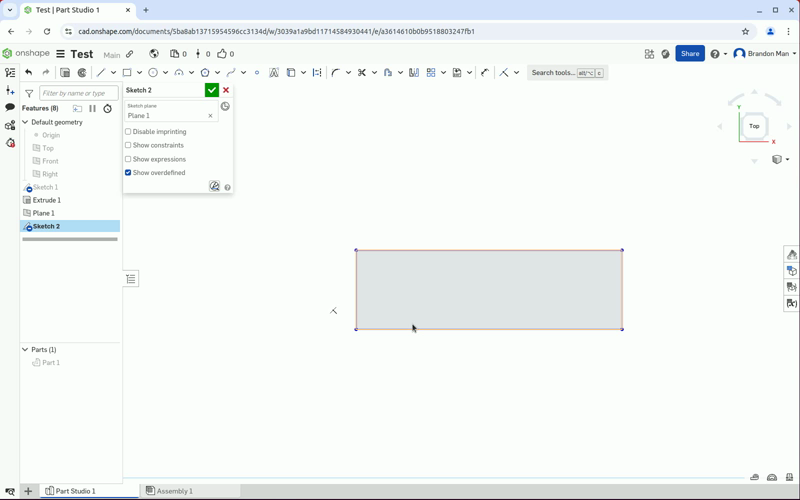
scroll(-6)
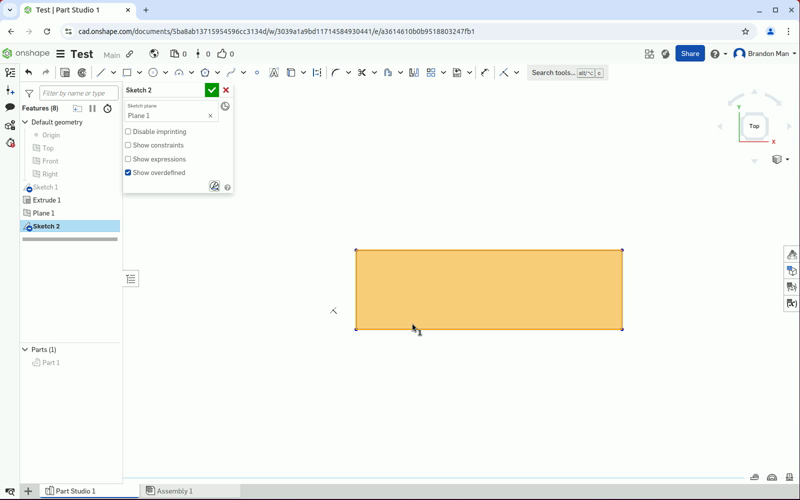
scroll(-6)
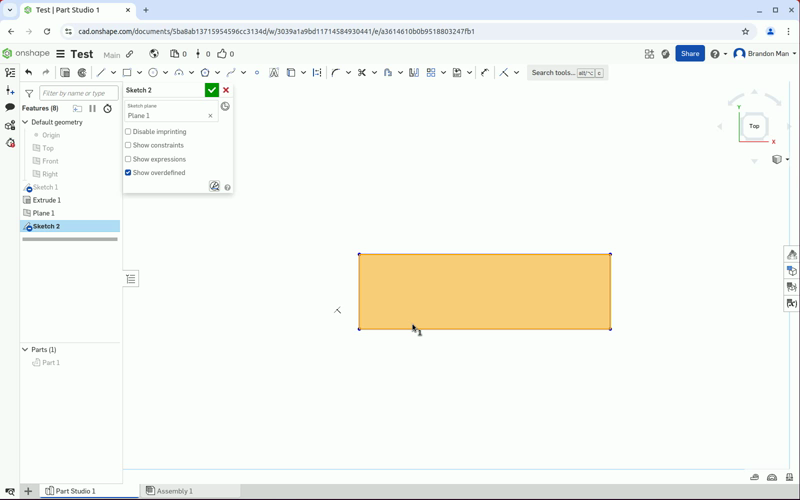
scroll(-6)
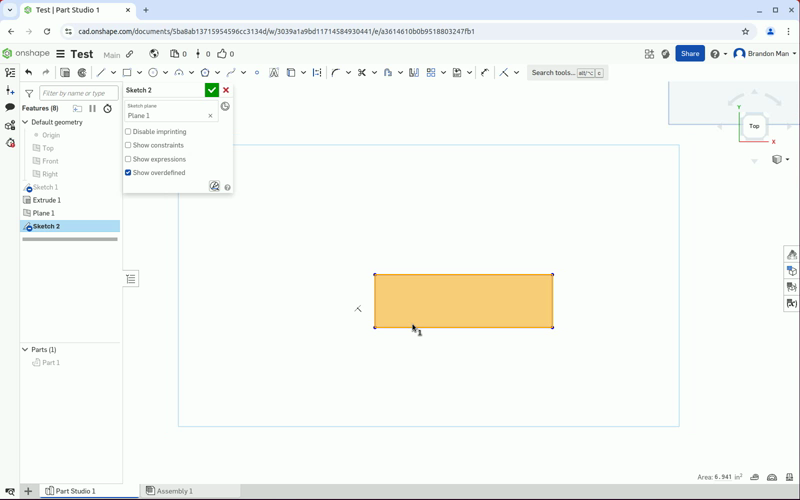
scroll(-6)
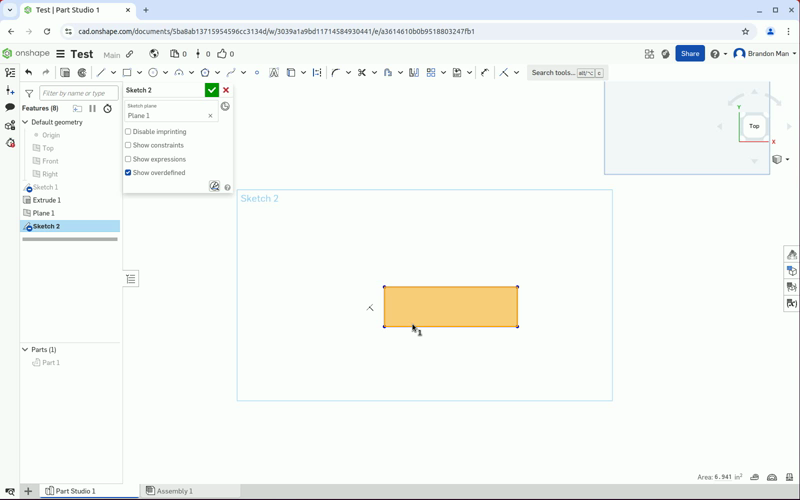
scroll(-6)
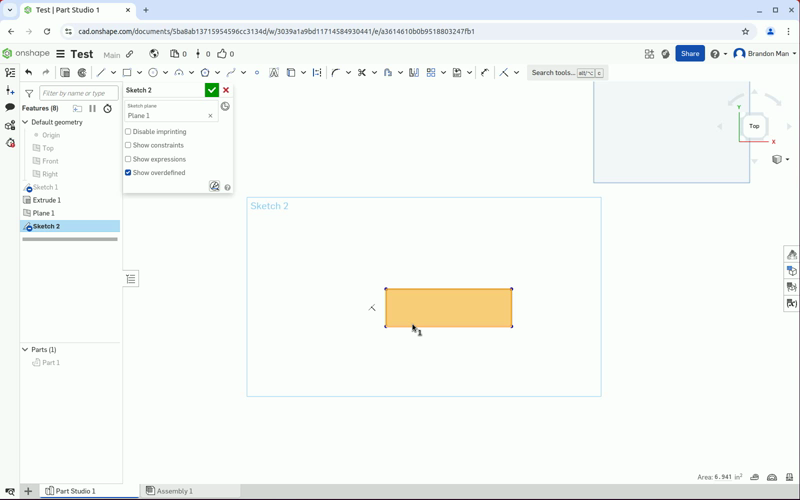
scroll(-6)
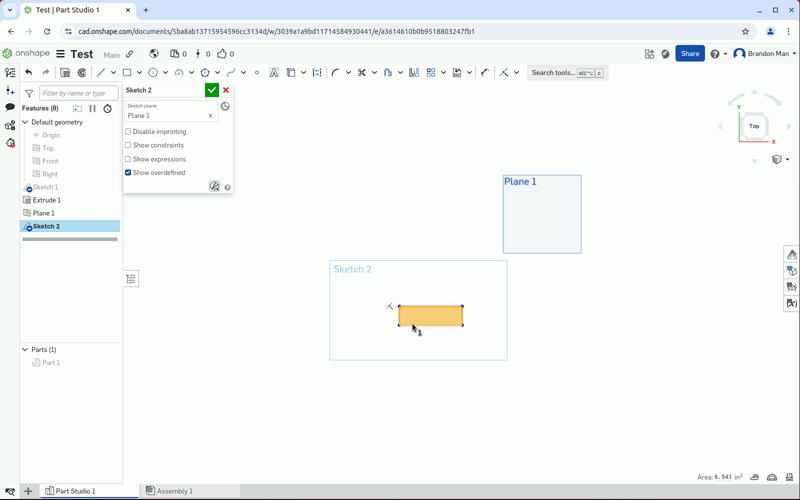
scroll(-6)
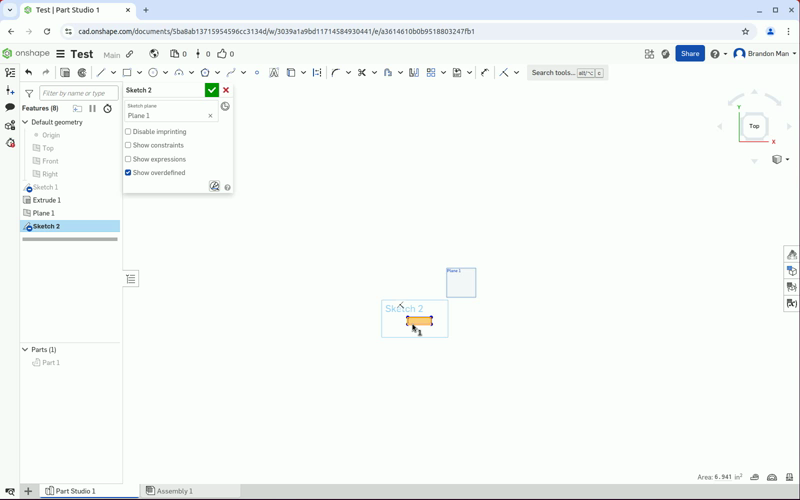
mouse_move(73, 352)
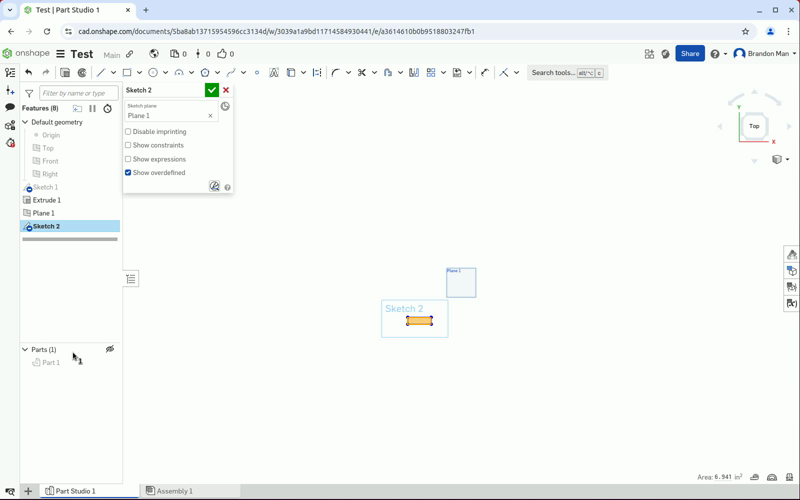
key(shift+y)
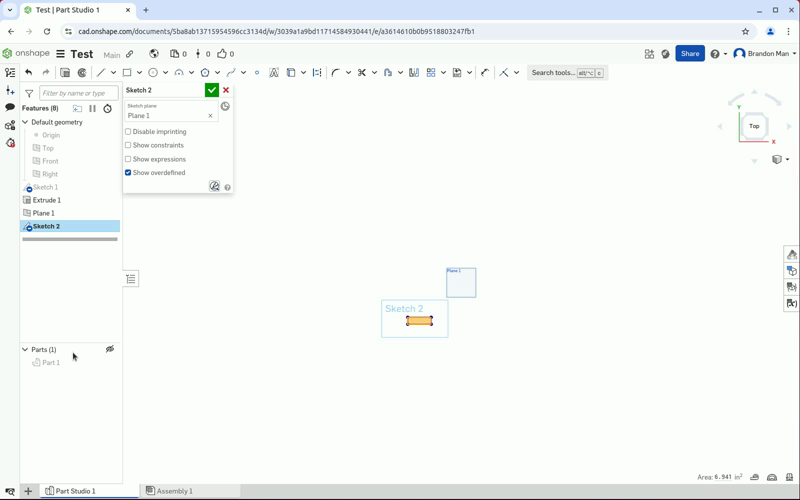
key(shift+e)
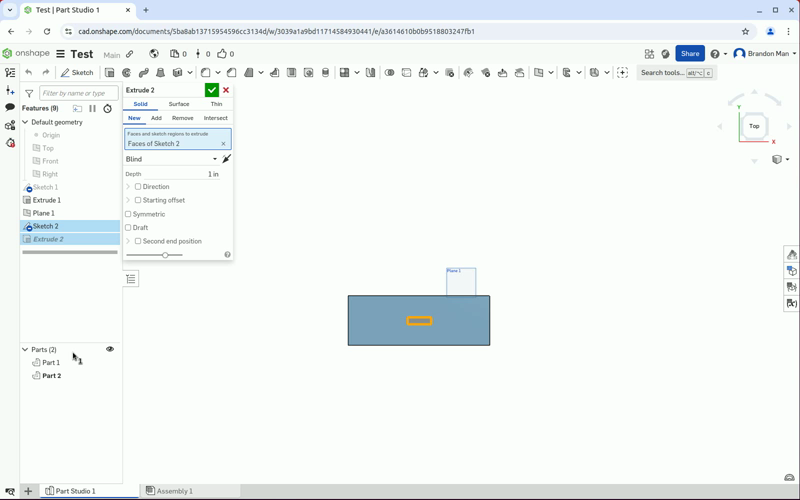
mouse_move(143, 106)
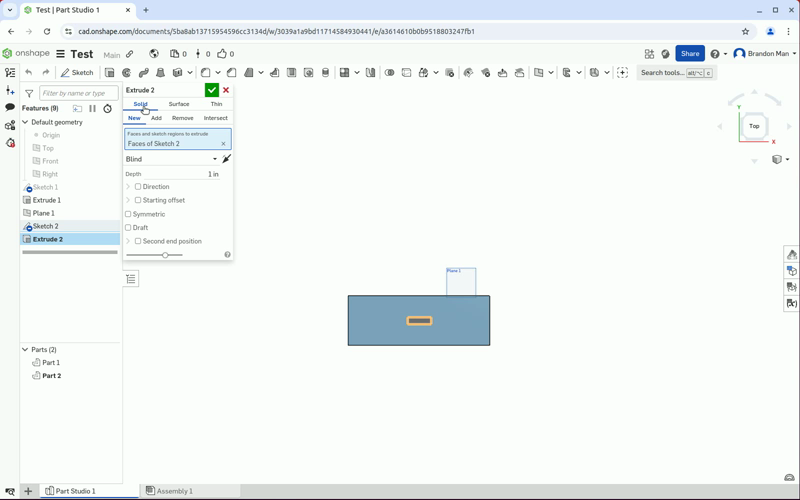
click(143, 106)
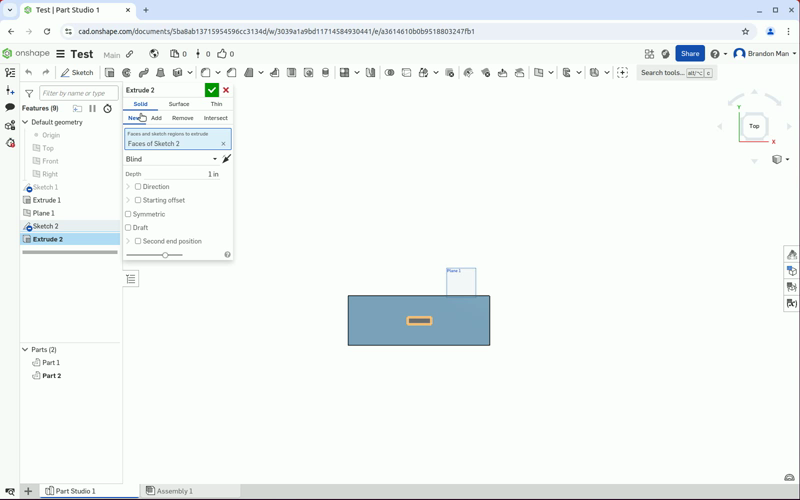
mouse_move(137, 120)
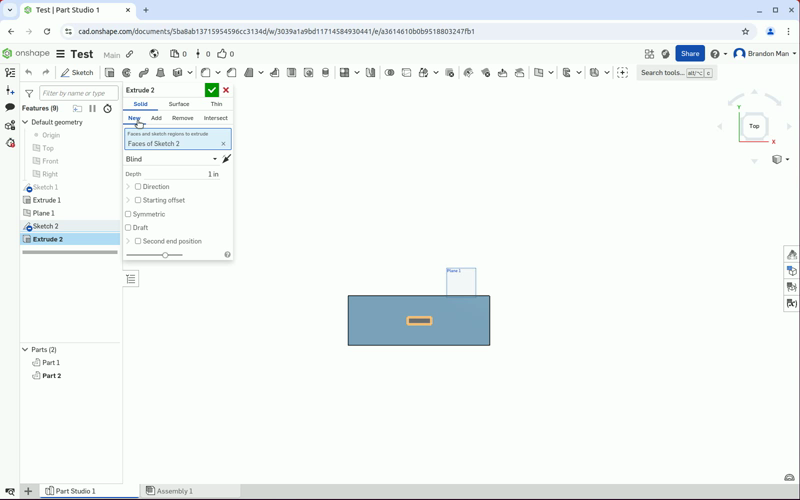
click(137, 120)
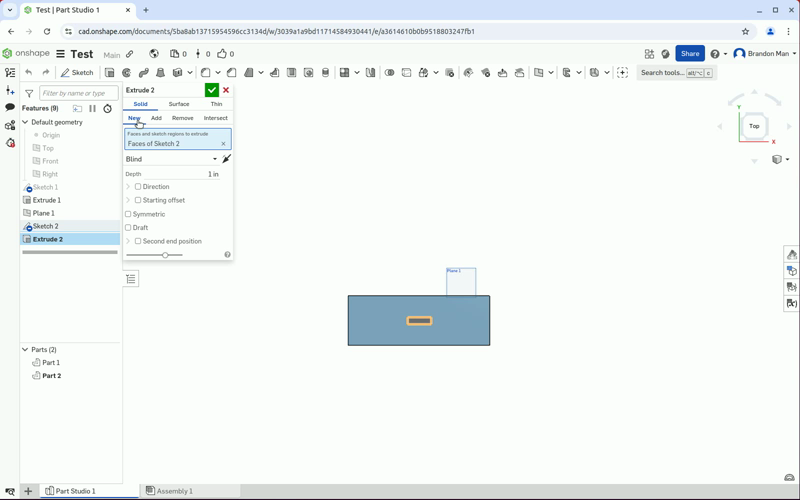
key(tab, 4)
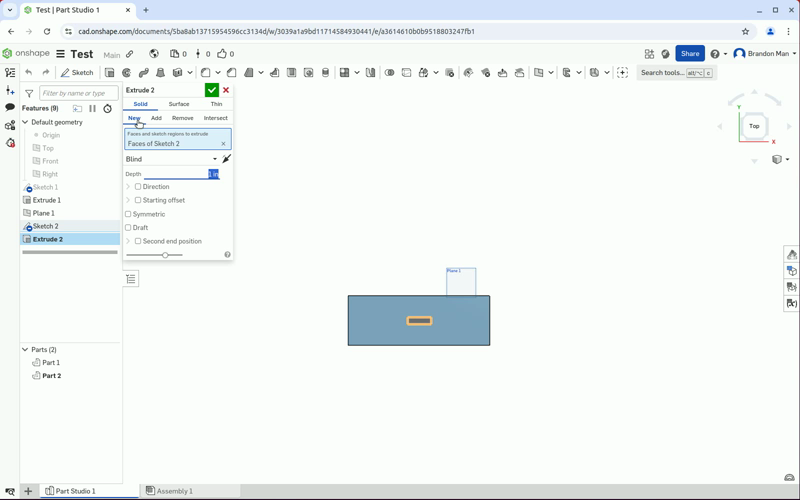
text(1.204)
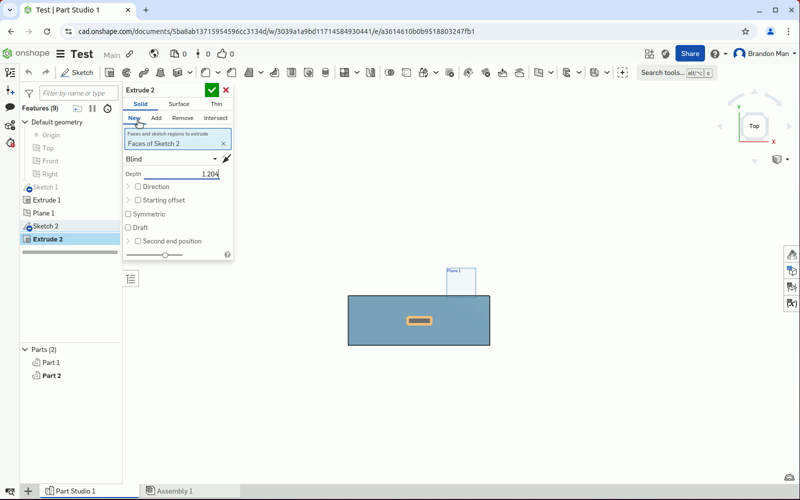
key(enter)
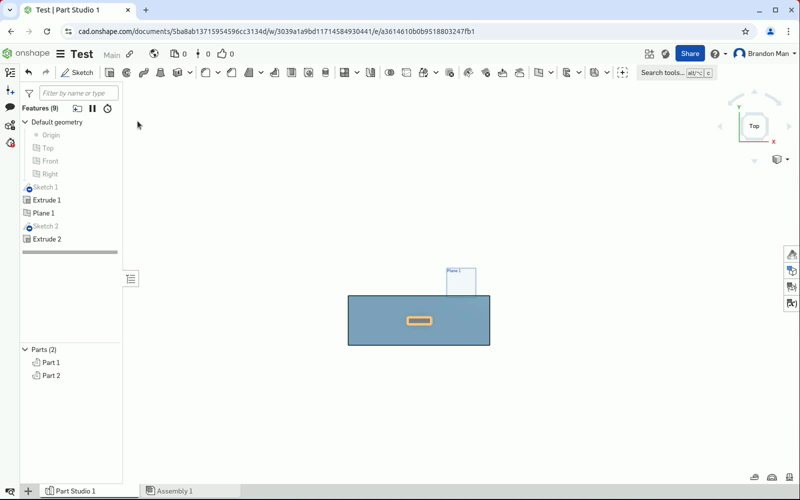
key(shift+h)
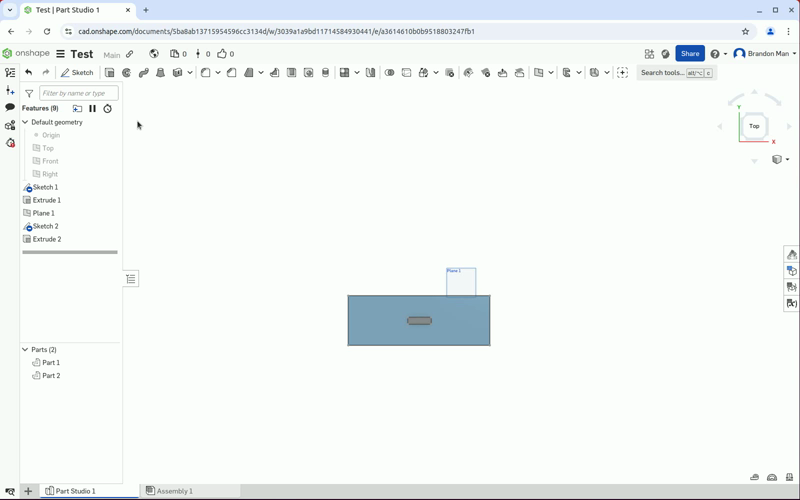
key(shift+h)
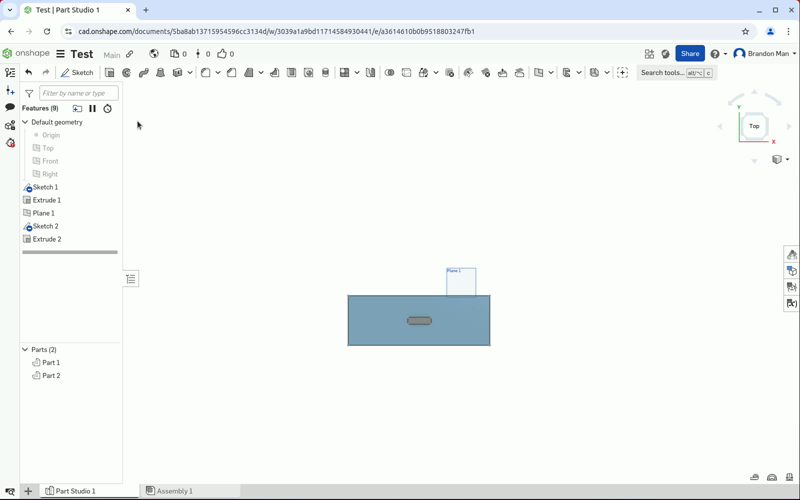
key(shift+7)
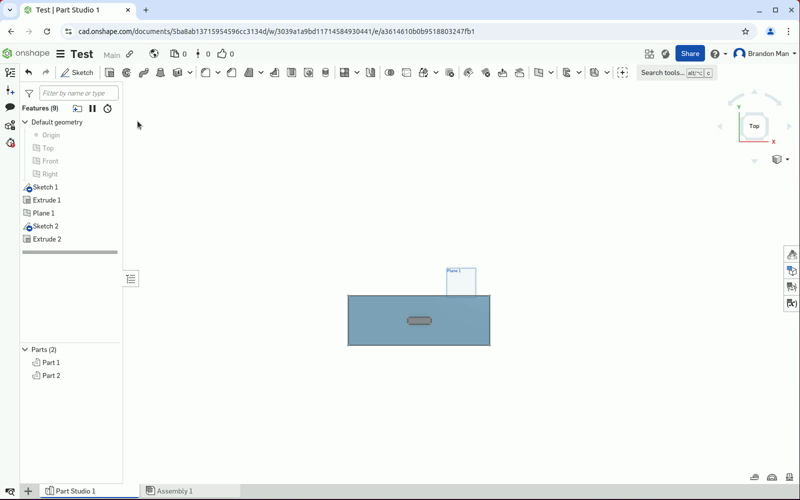
key(up, 3)
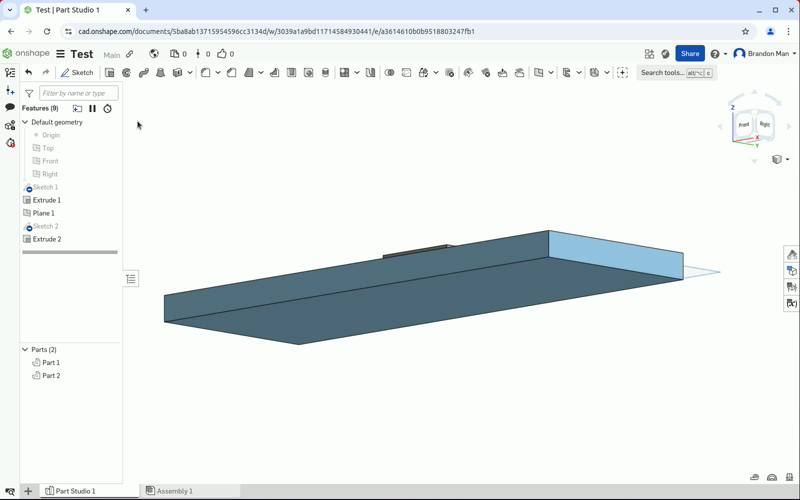
key(left, 3)
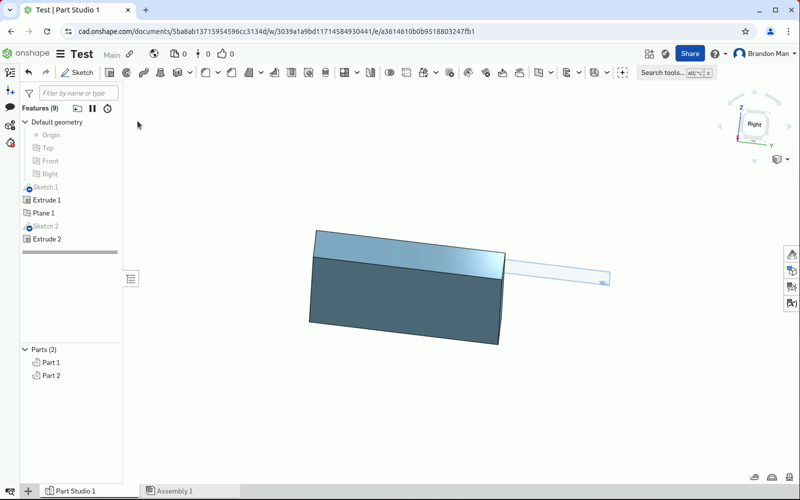
key(right, 3)
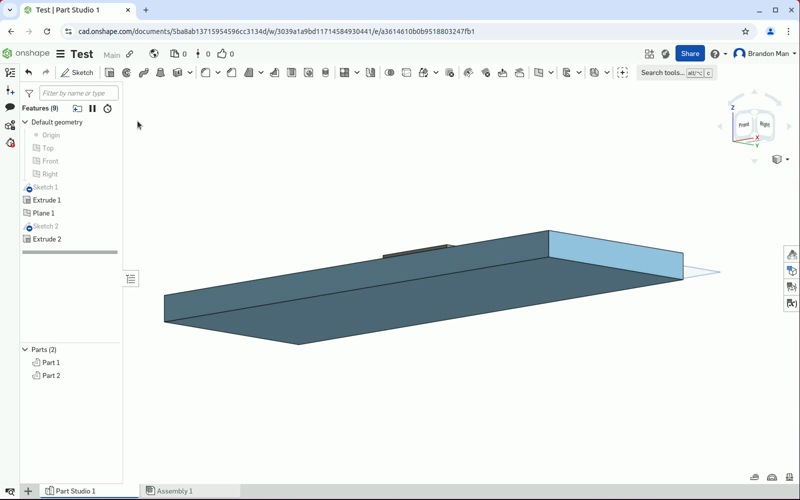
key(down, 3)
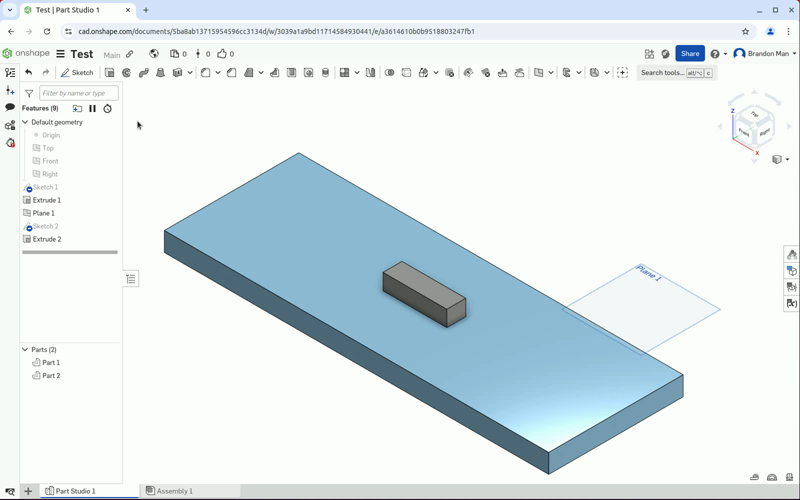
mouse_move(73, 189)
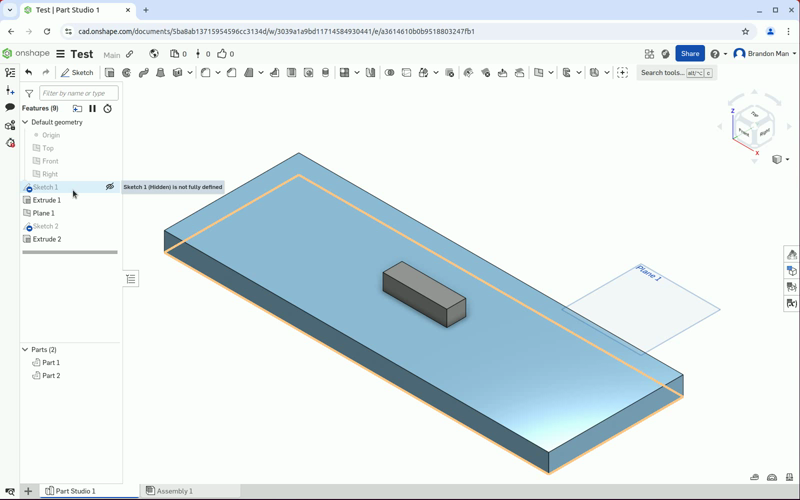
click(73, 189)